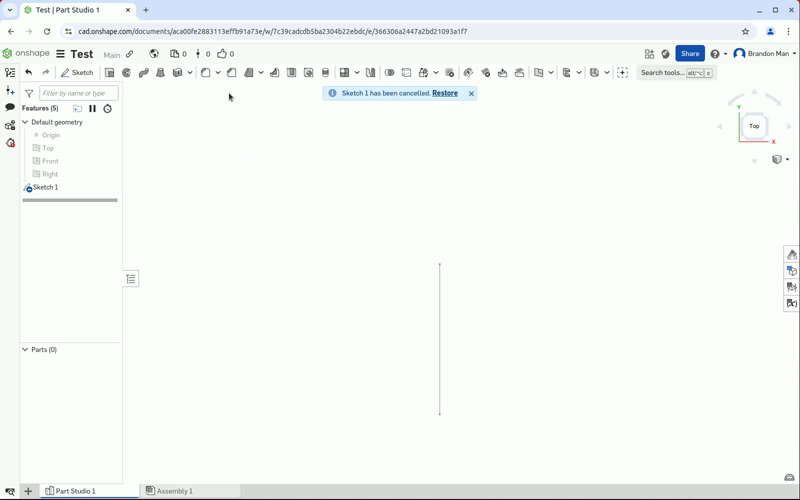
key(shift+h)
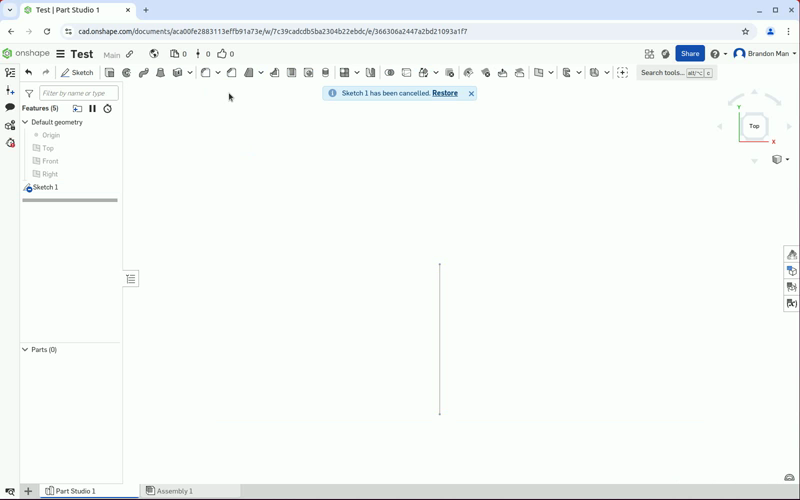
key(shift+s)
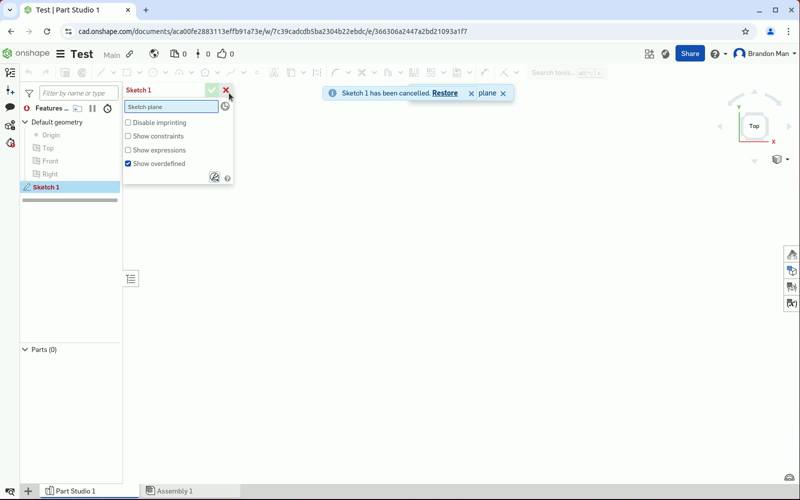
mouse_move(73, 150)
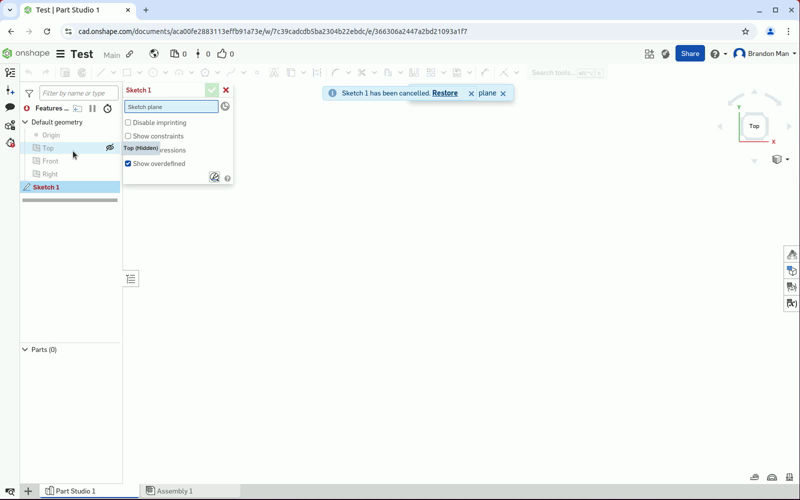
click(73, 150)
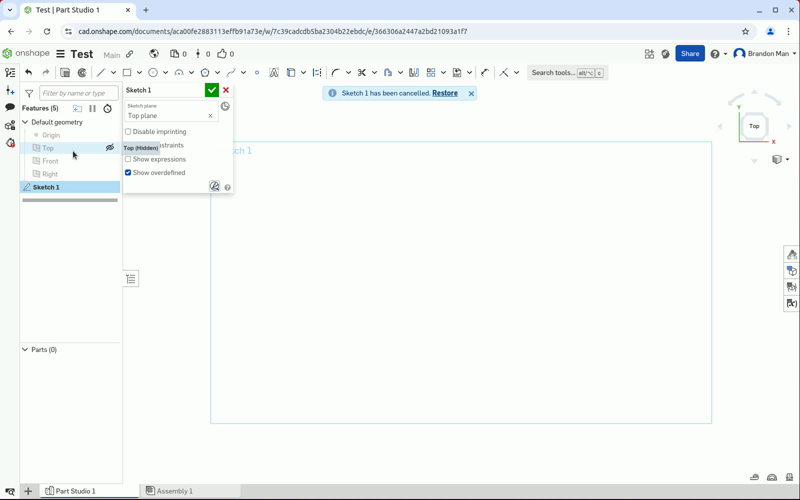
mouse_move(73, 352)
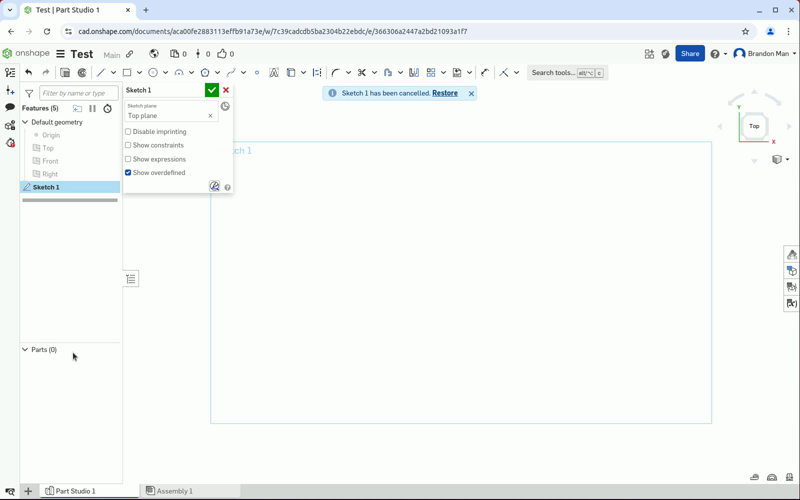
key(y)
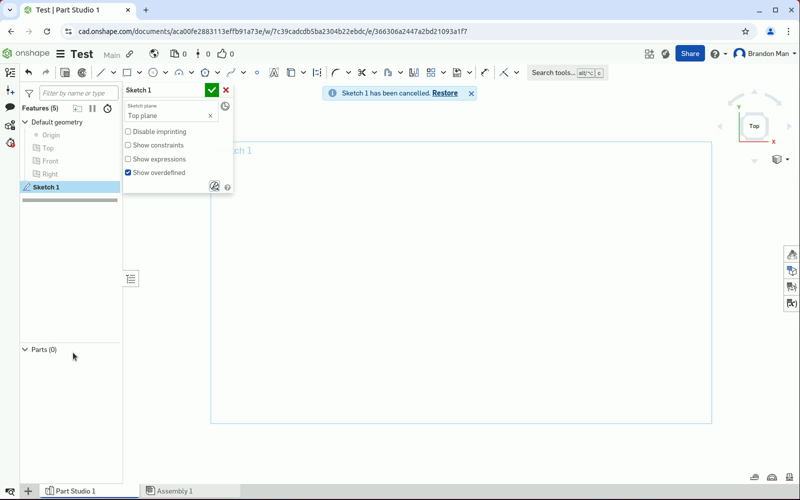
key(l)
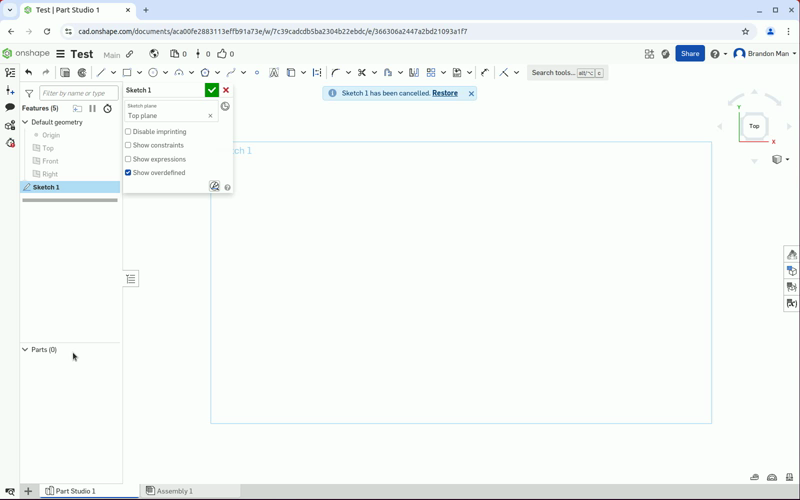
key_down(shift)
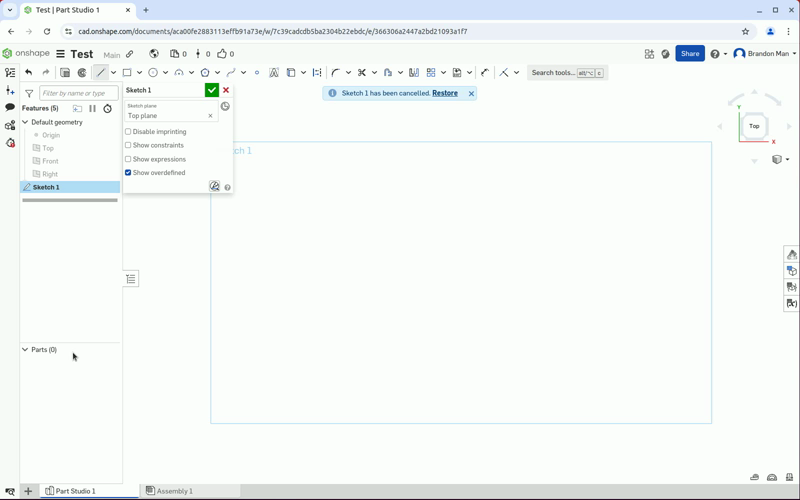
mouse_move(460, 282)
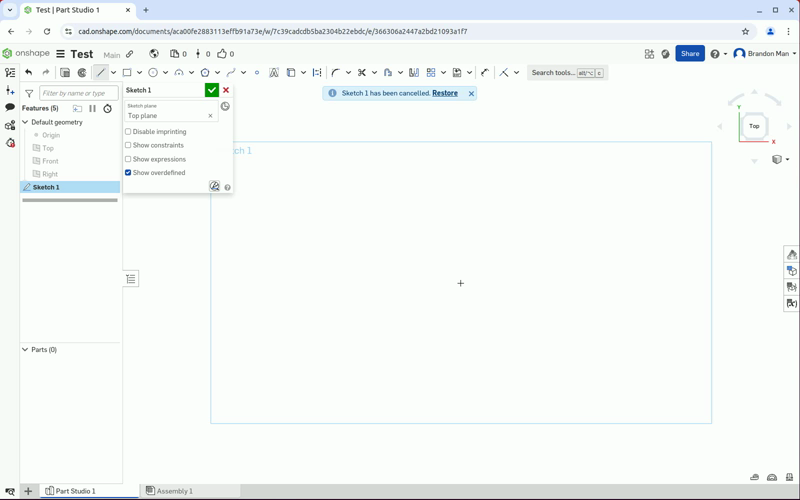
click(460, 282)
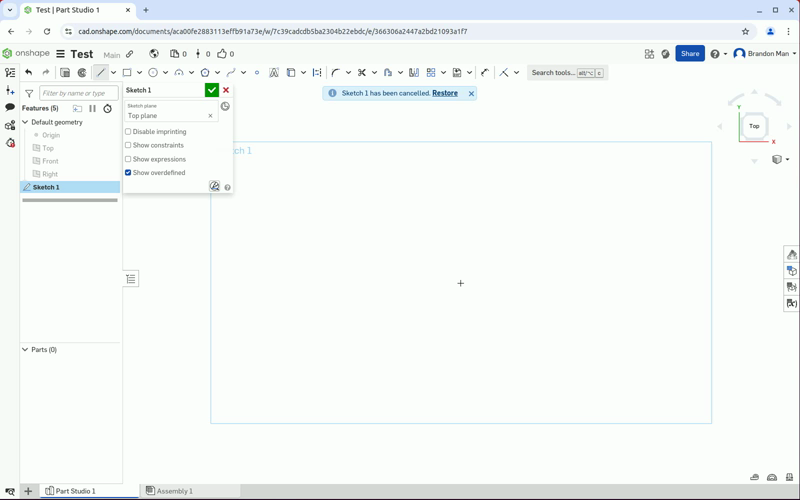
key_up(shift)
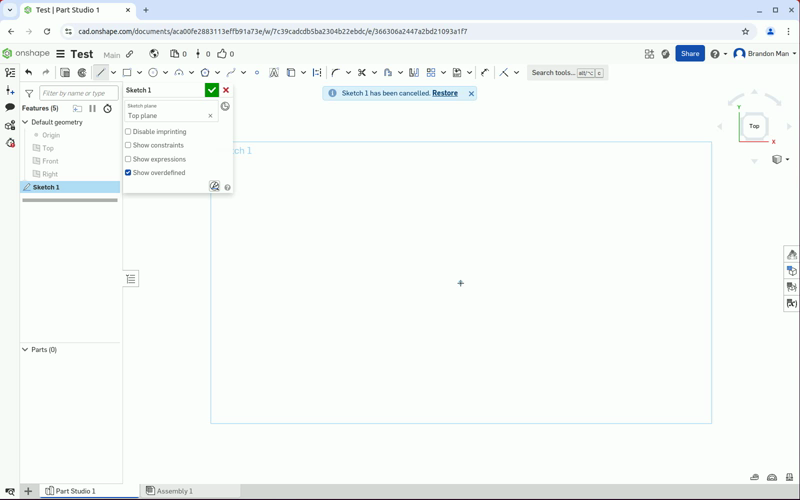
key_down(shift)
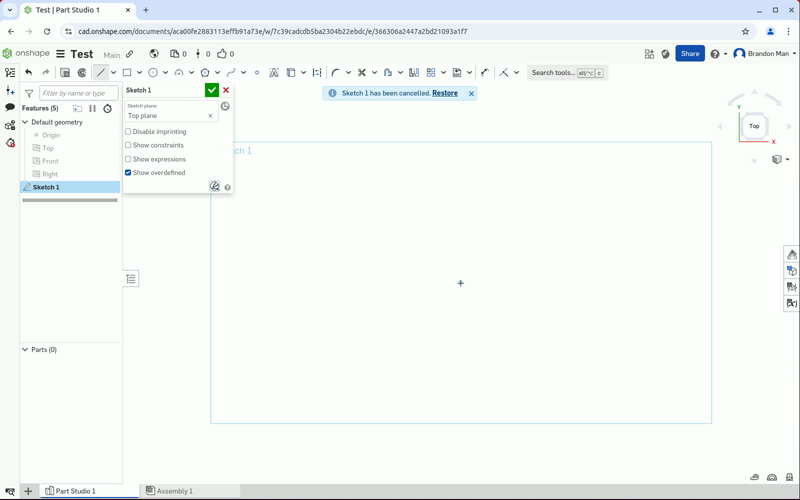
mouse_move(535, 282)
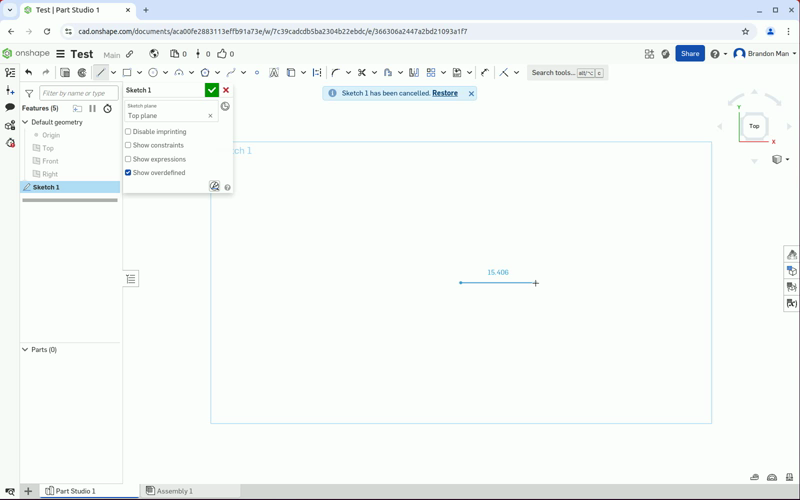
click(535, 282)
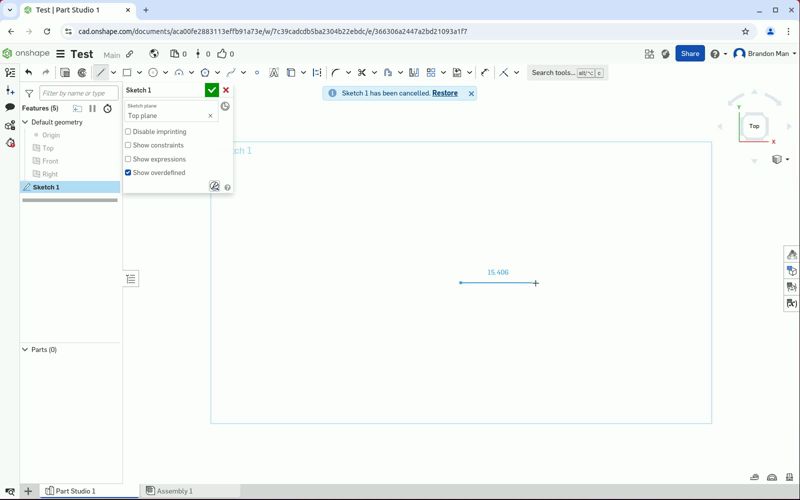
key_up(shift)
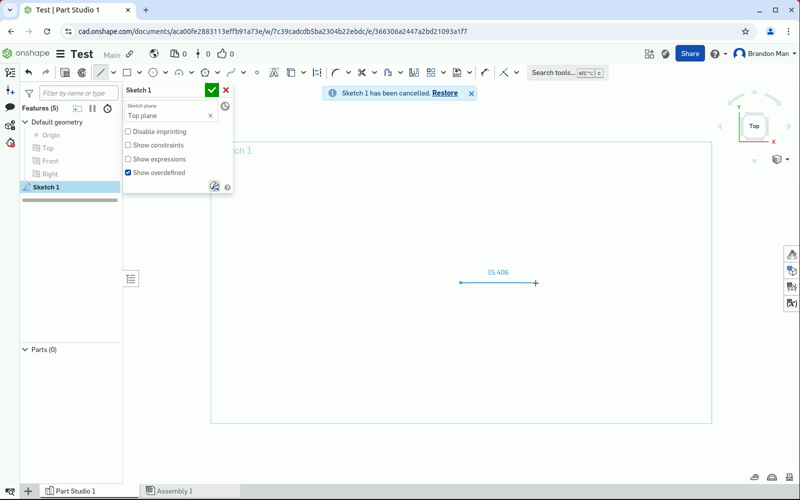
key_down(shift)
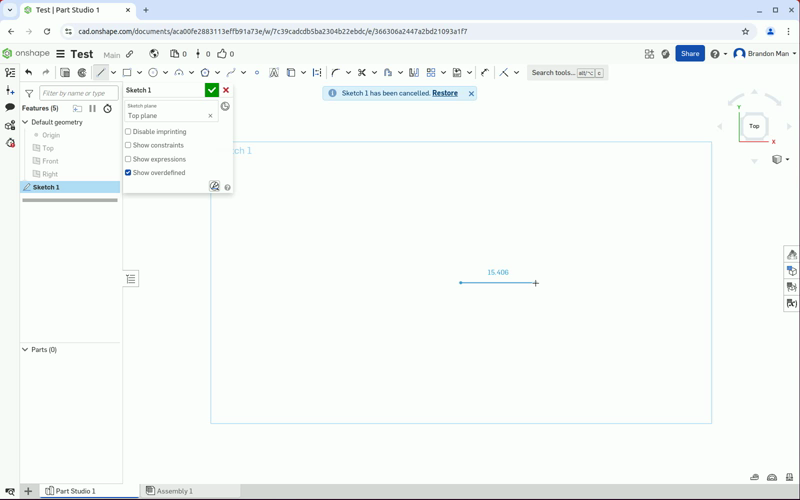
mouse_move(535, 170)
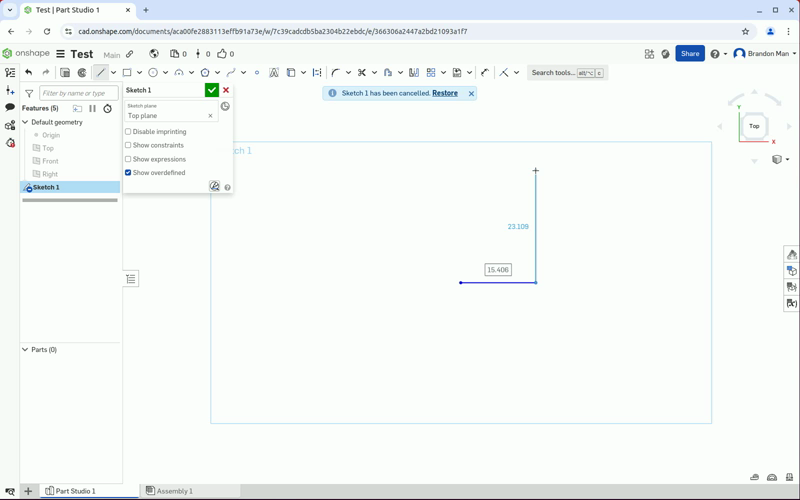
click(535, 170)
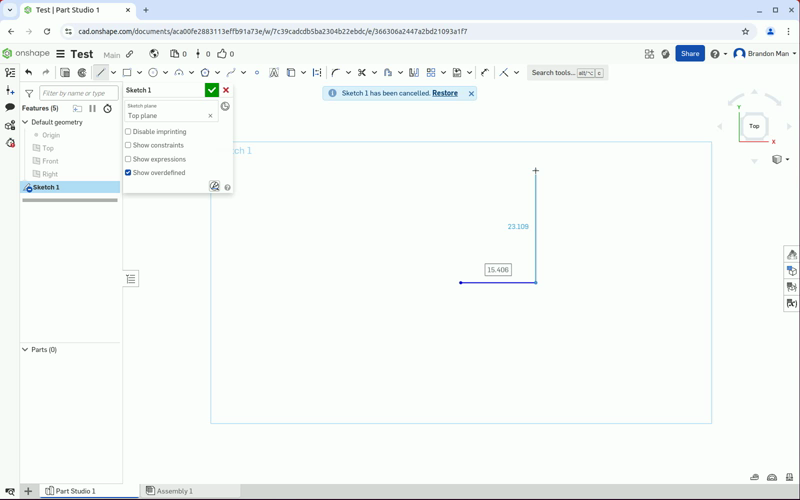
key_up(shift)
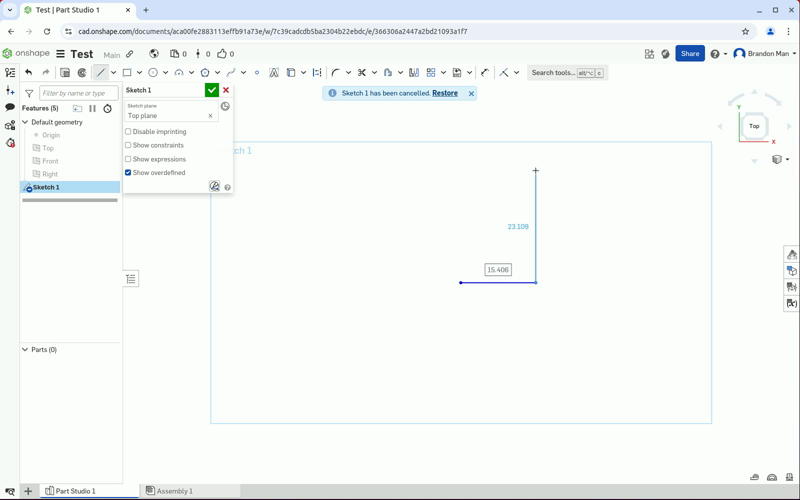
key_down(shift)
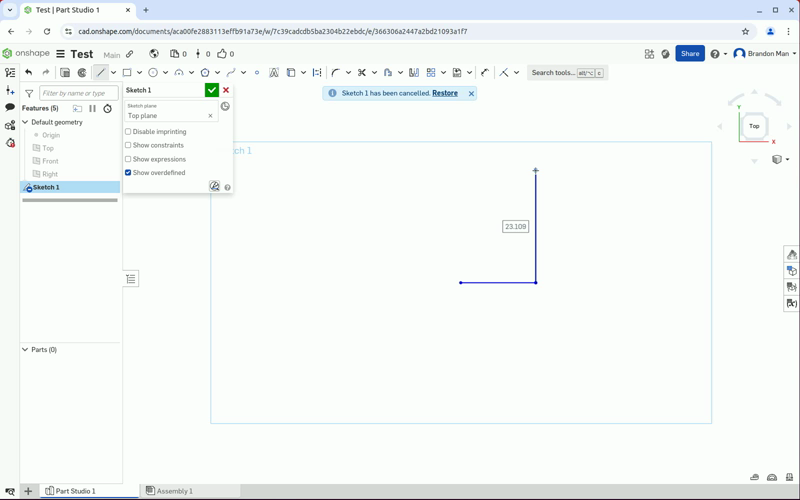
mouse_move(460, 170)
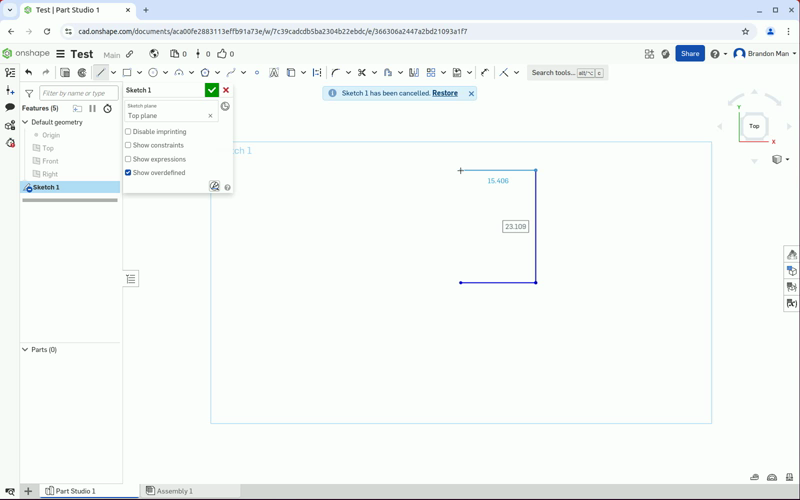
click(460, 170)
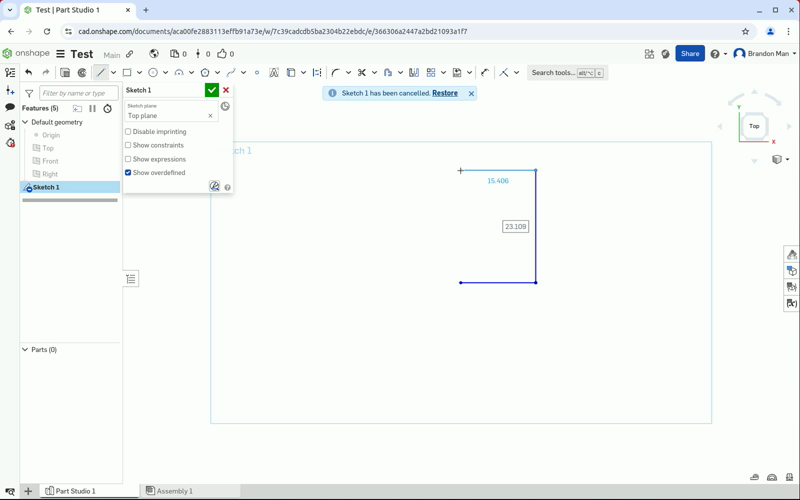
key_up(shift)
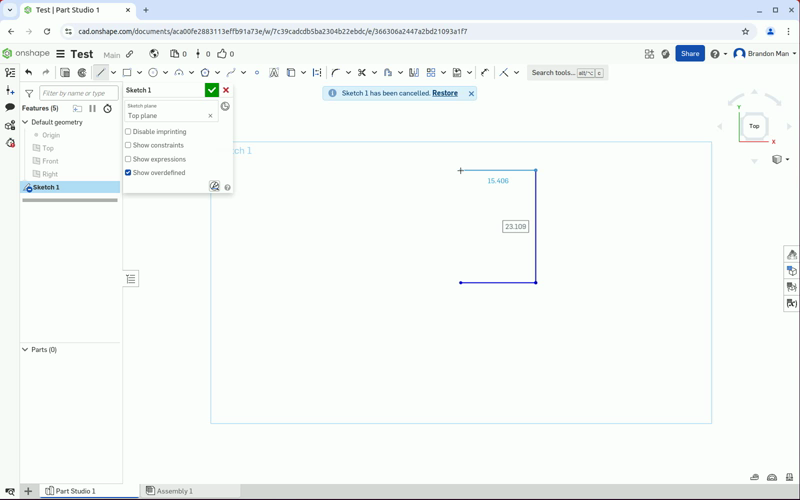
key_down(shift)
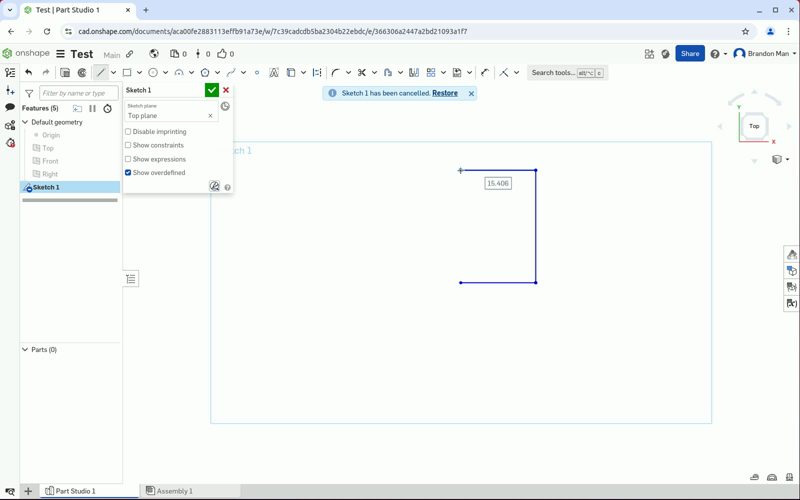
mouse_move(460, 282)
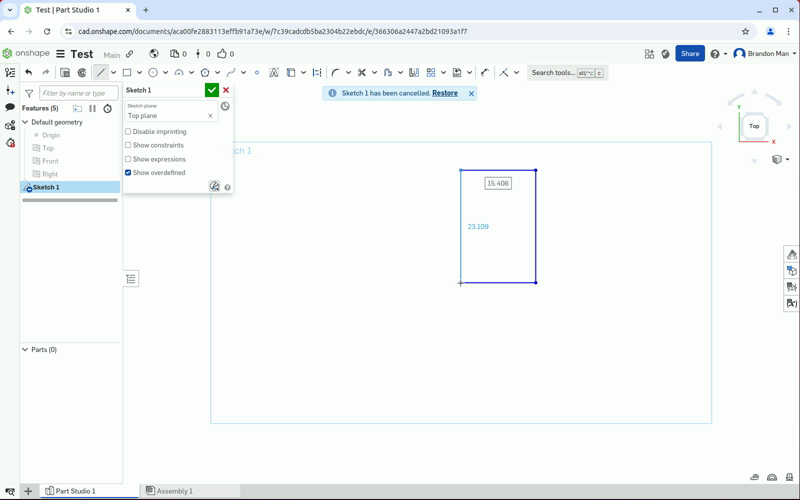
key_up(shift)
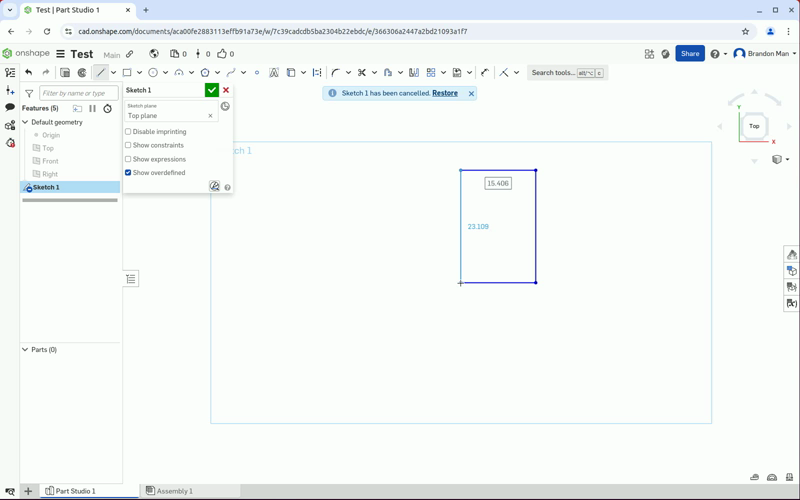
click(460, 282)
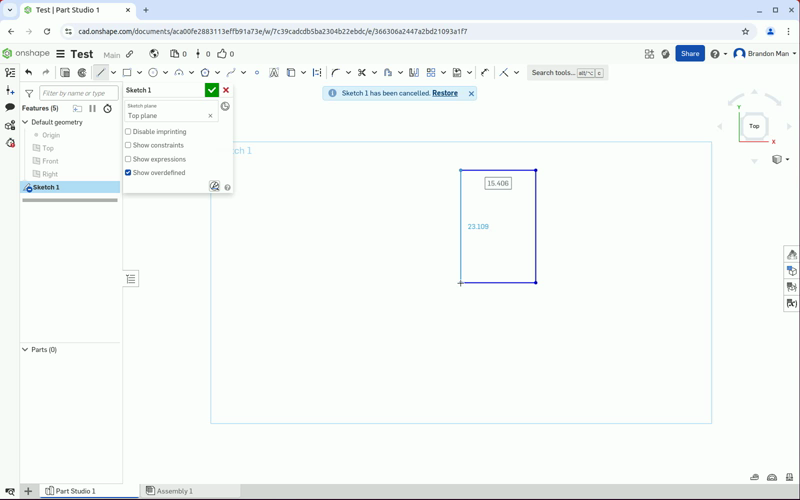
key(esc)
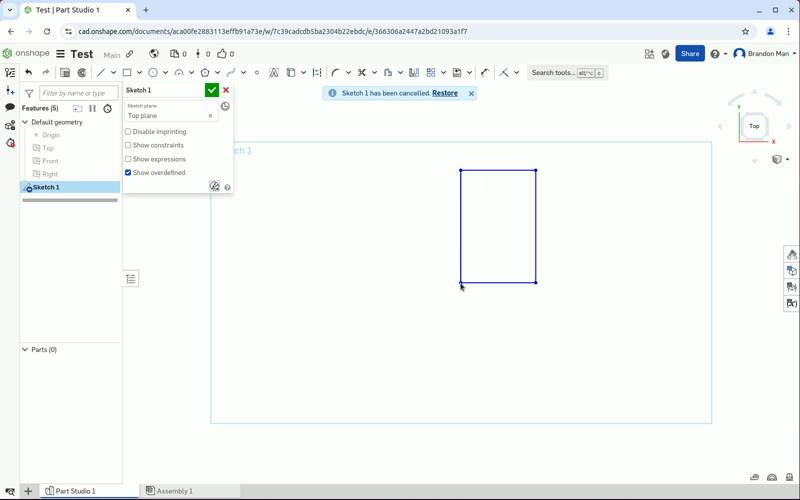
mouse_move(510, 192)
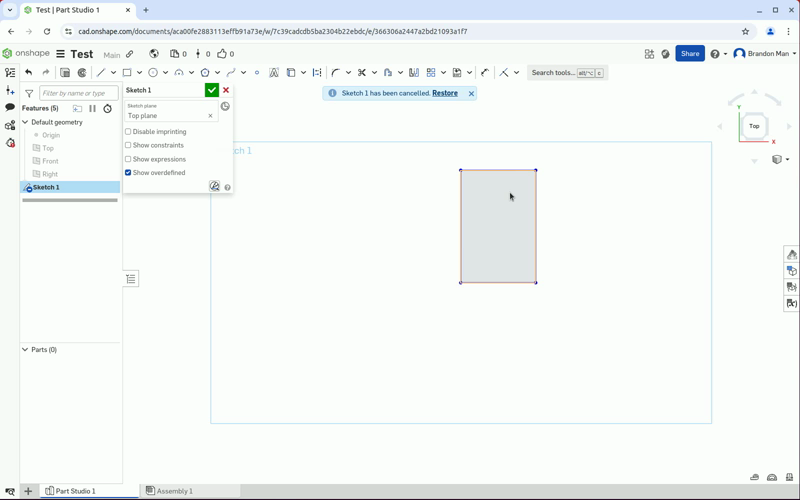
click(510, 192)
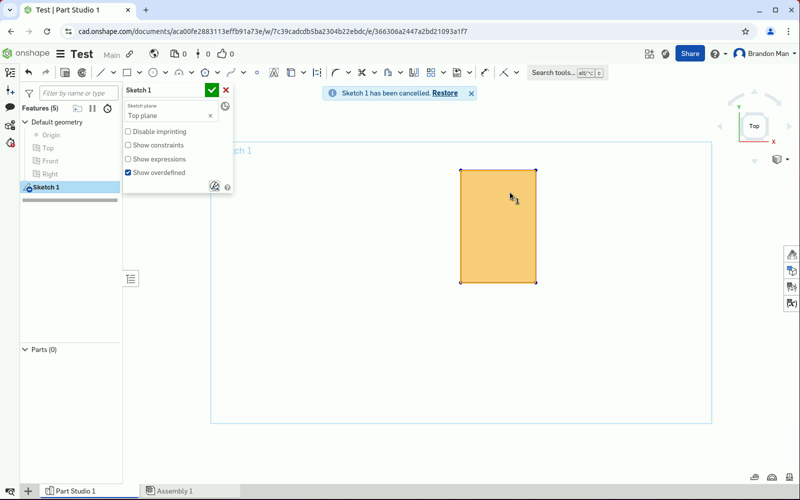
mouse_move(73, 352)
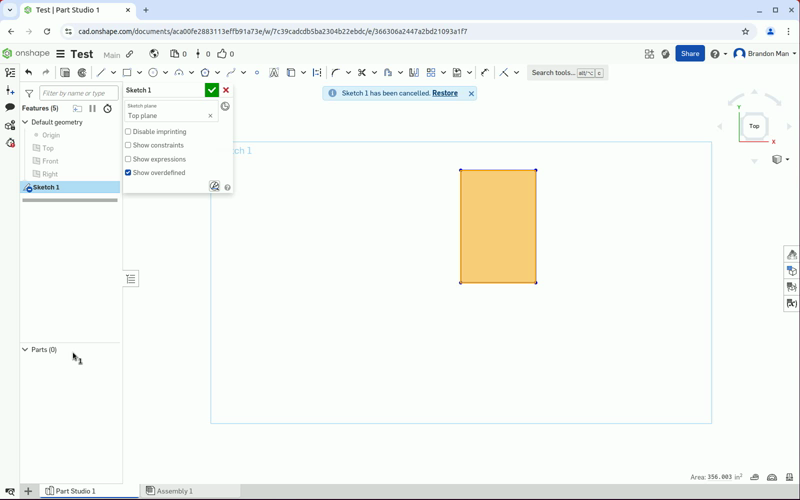
key(shift+y)
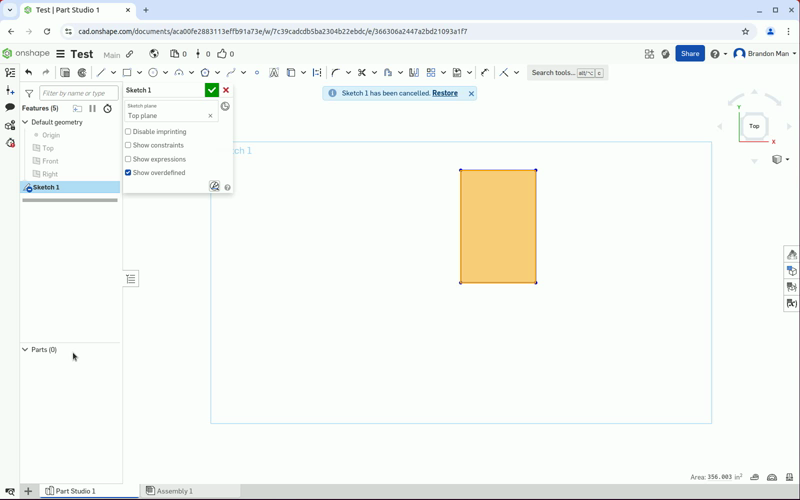
key(shift+e)
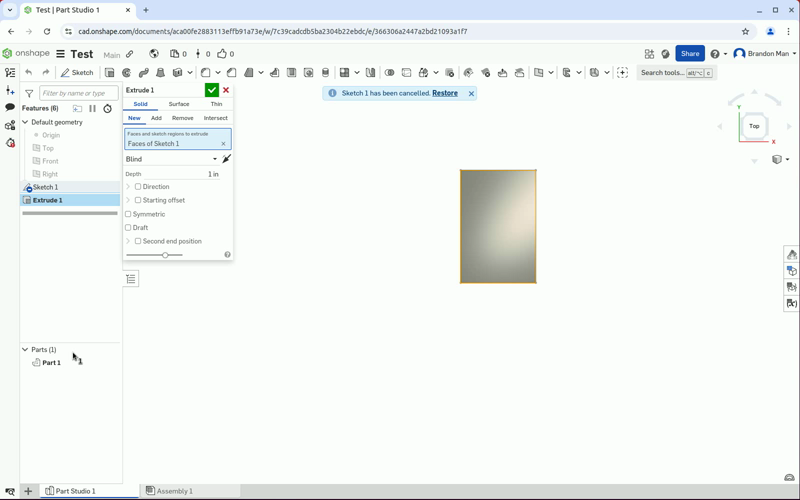
mouse_move(143, 106)
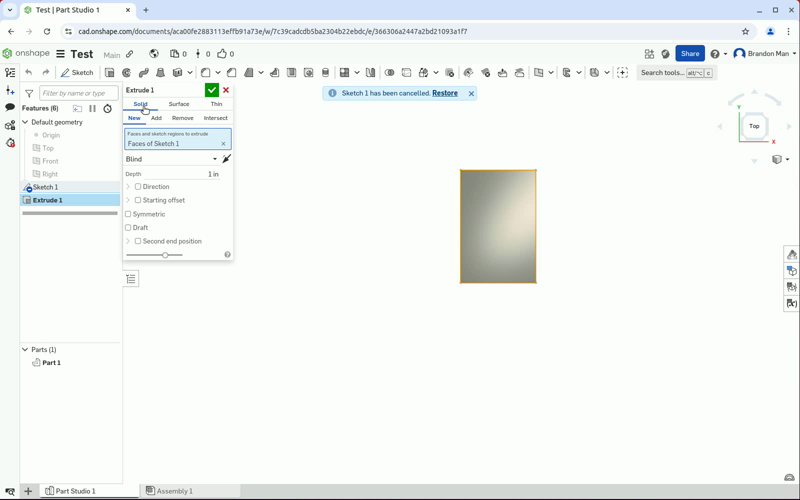
click(143, 106)
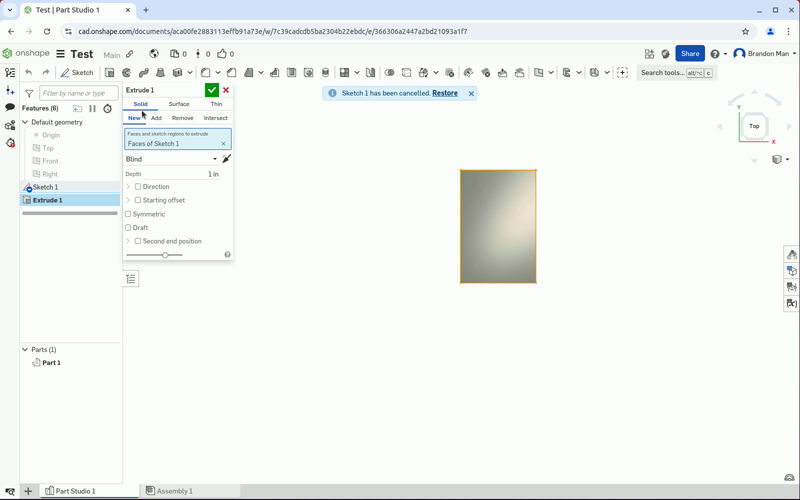
mouse_move(137, 120)
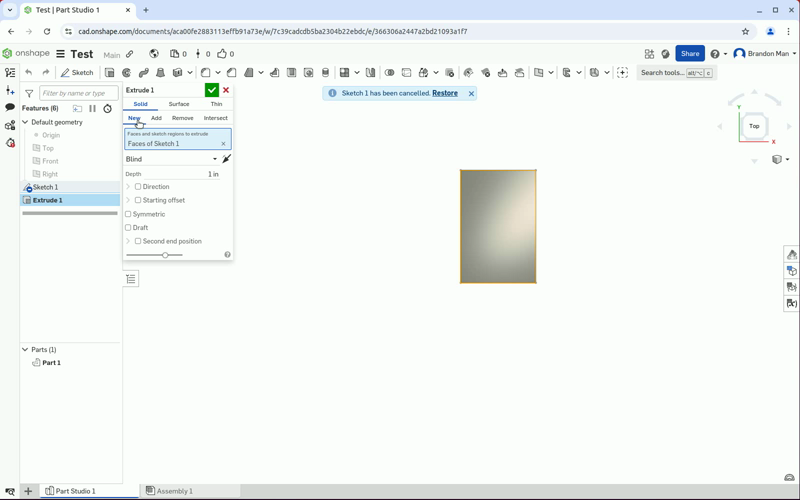
click(137, 120)
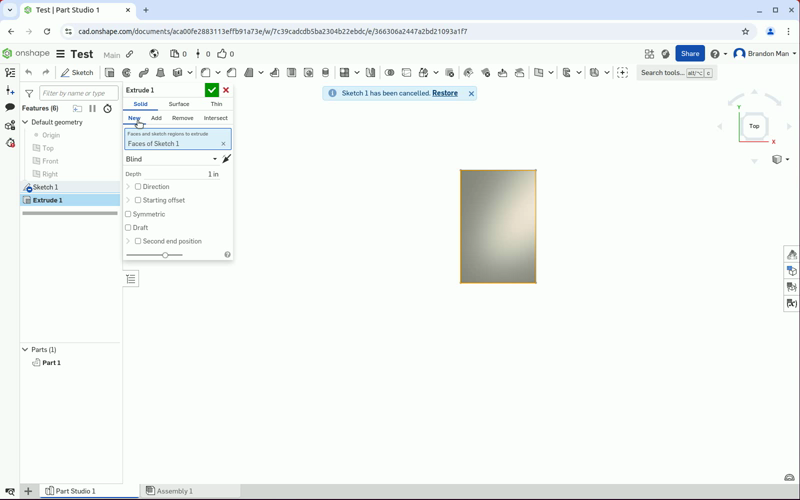
key(tab, 4)
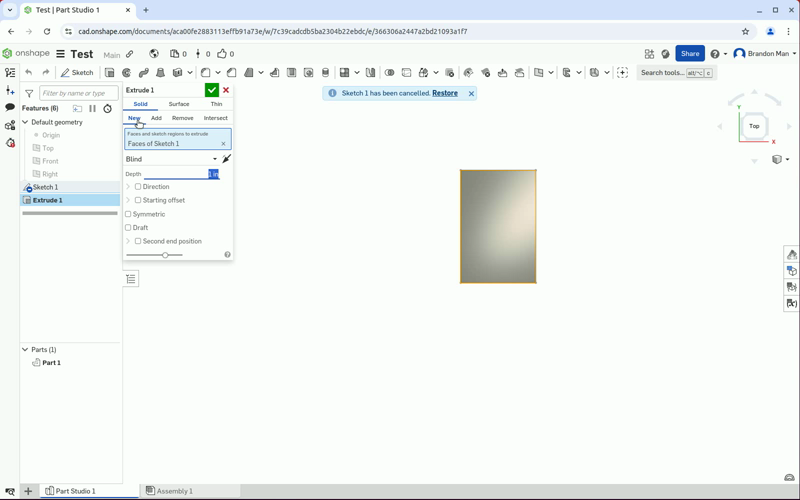
text(9.147)
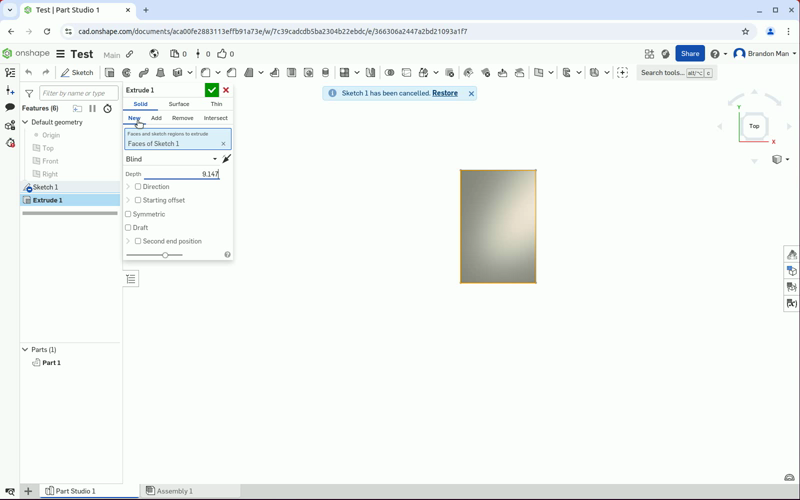
key(enter)
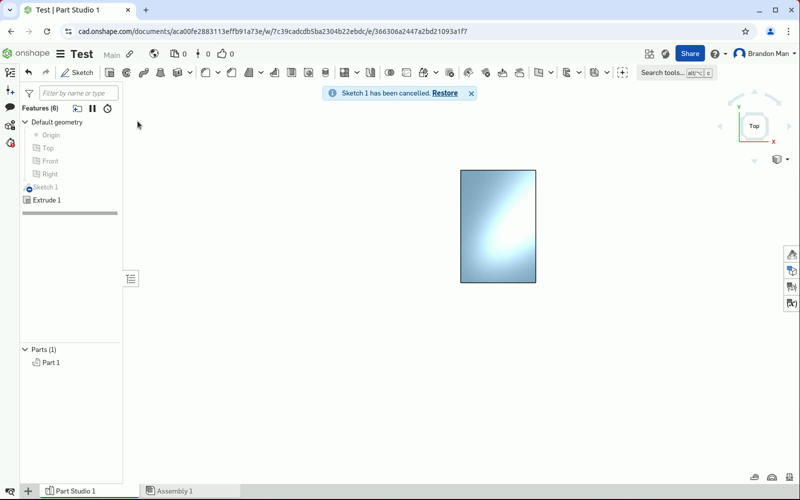
key(shift+h)
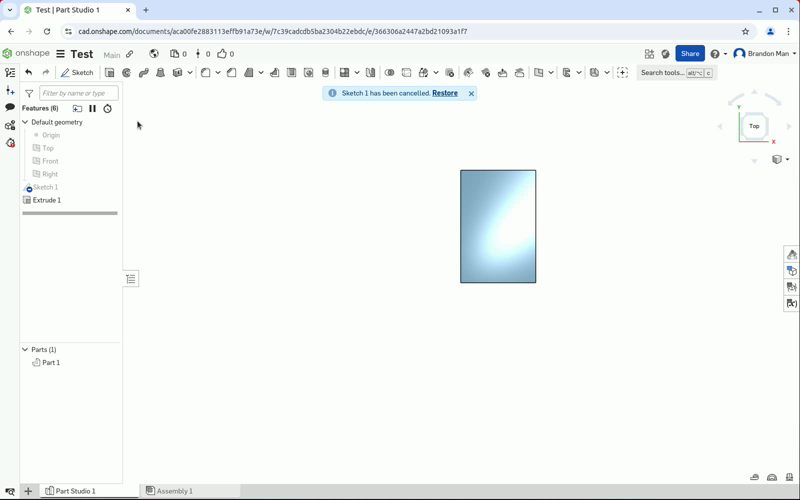
key(shift+h)
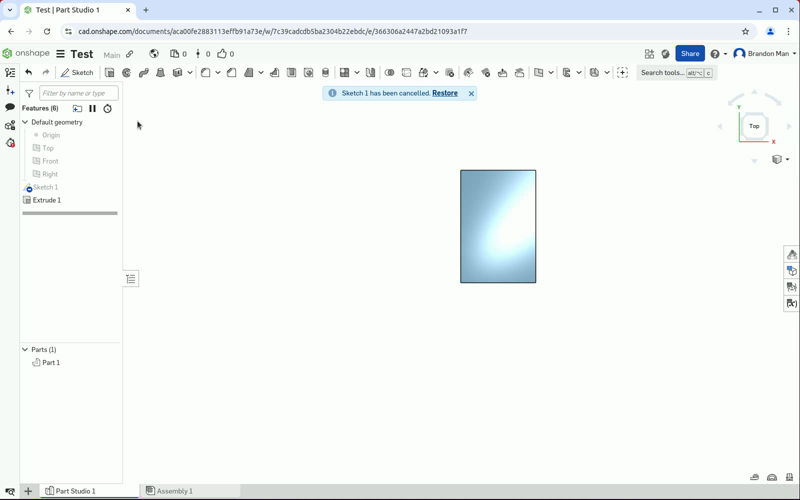
mouse_move(73, 189)
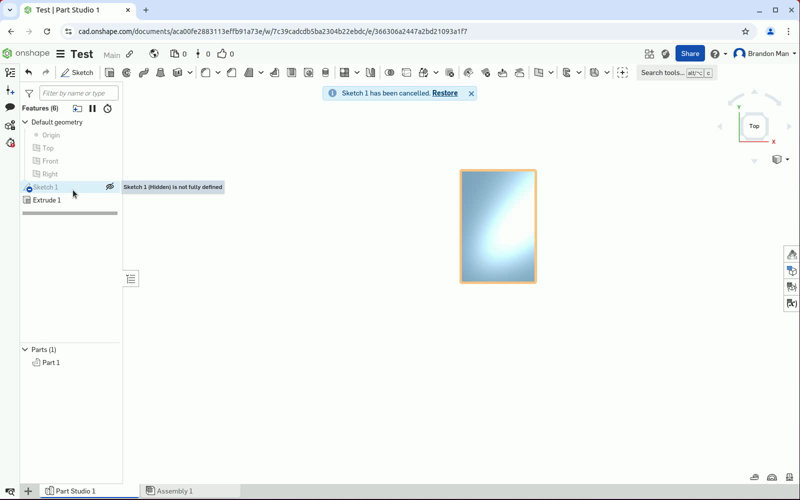
click(73, 189)
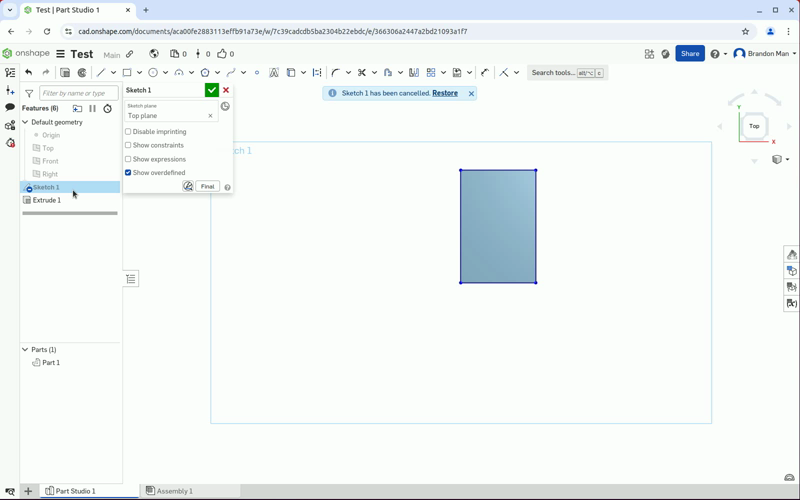
mouse_move(229, 92)
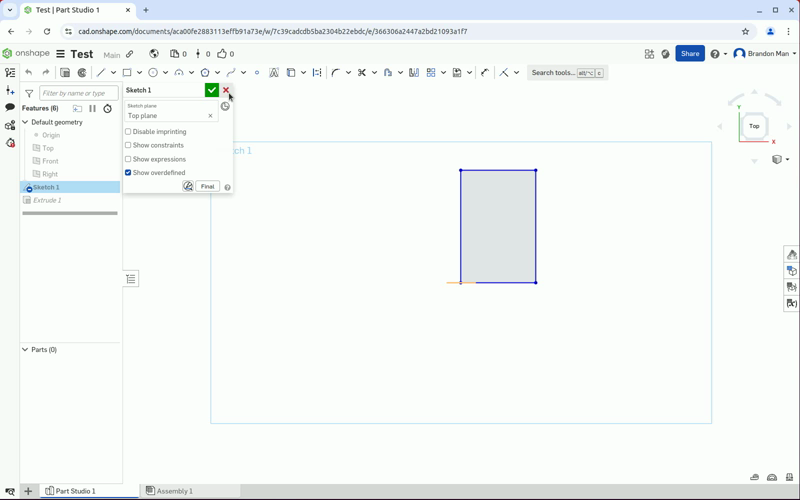
click(229, 92)
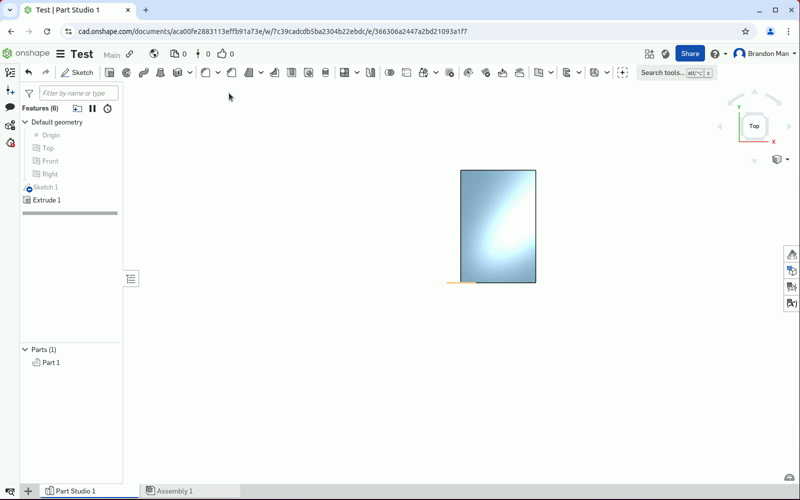
mouse_move(541, 75)
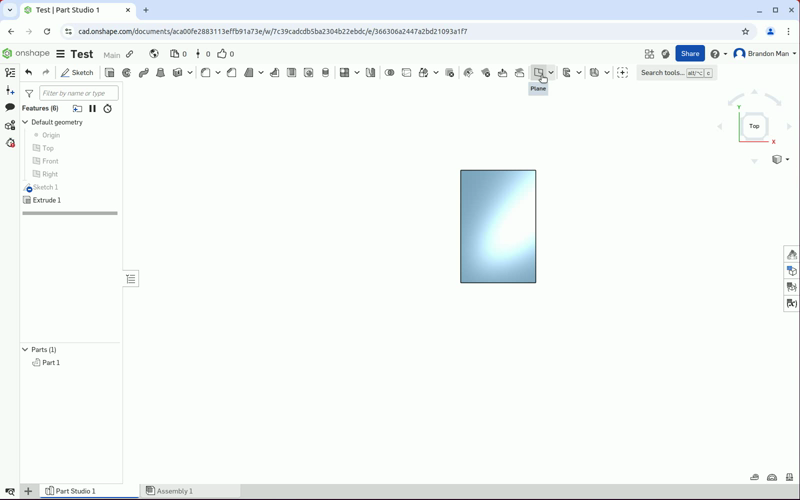
click(541, 75)
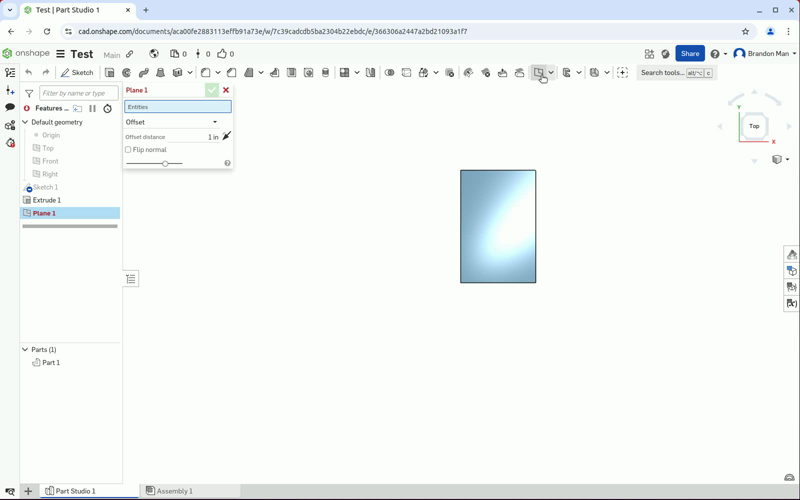
mouse_move(73, 150)
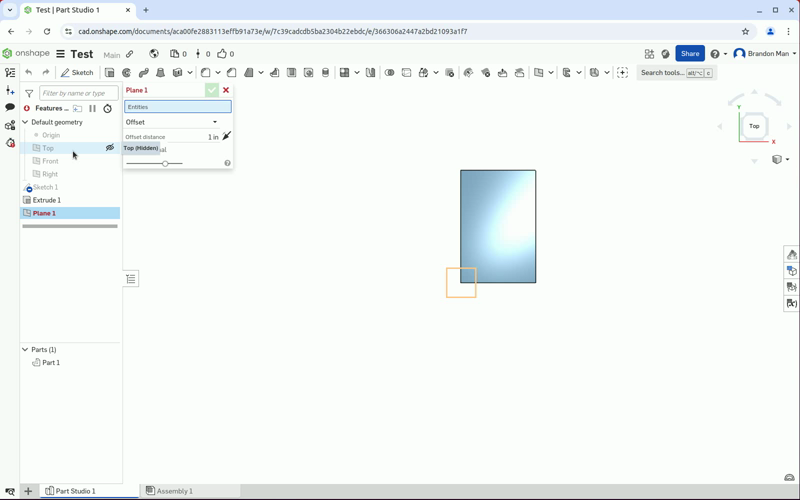
click(73, 150)
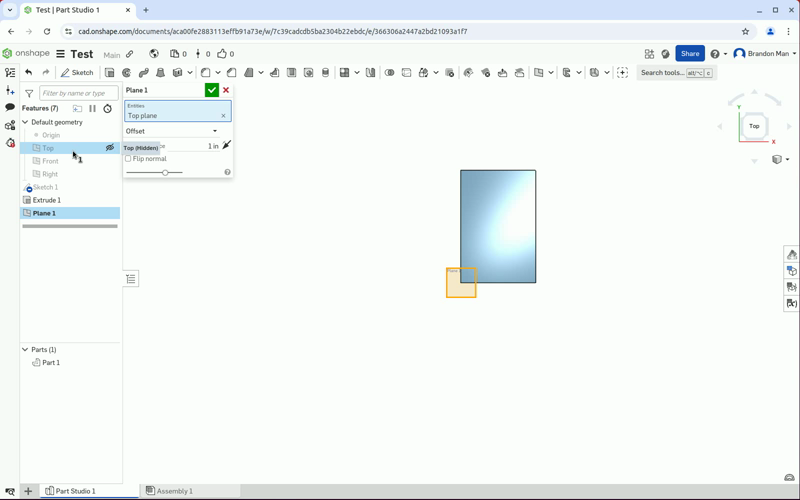
key(tab, 2)
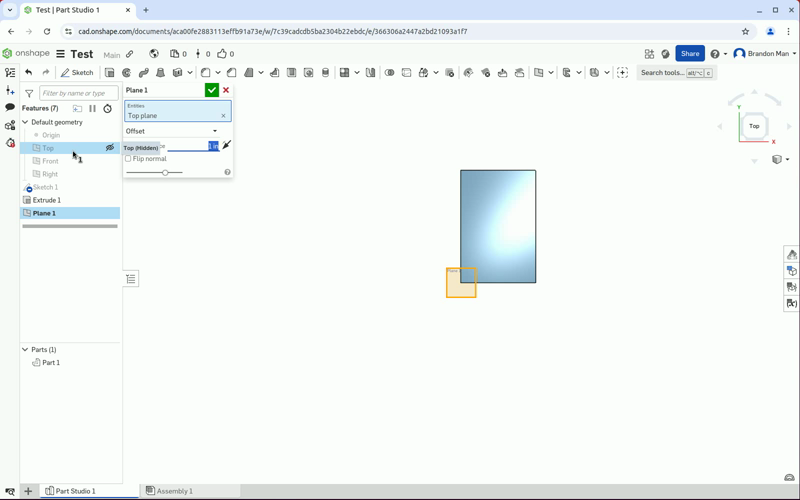
text(9.151)
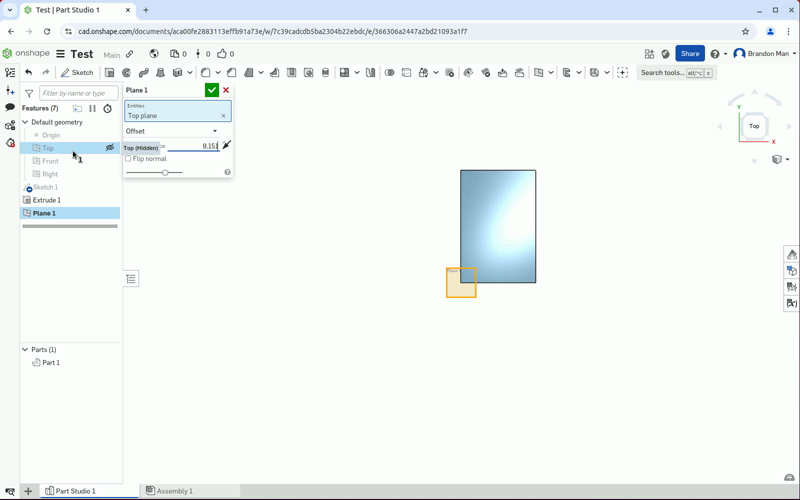
key(enter, 2)
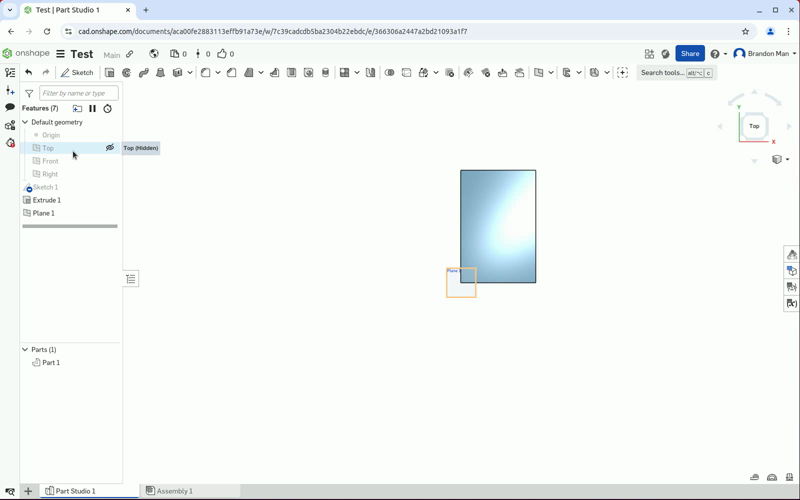
key(shift+s)
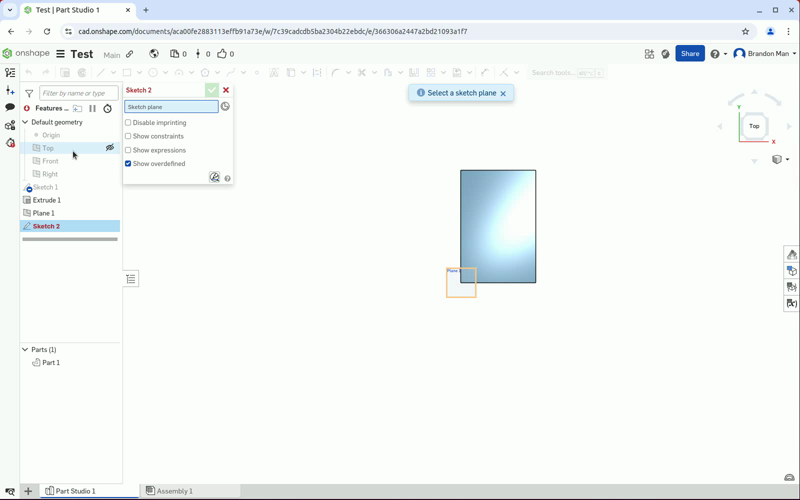
mouse_move(73, 215)
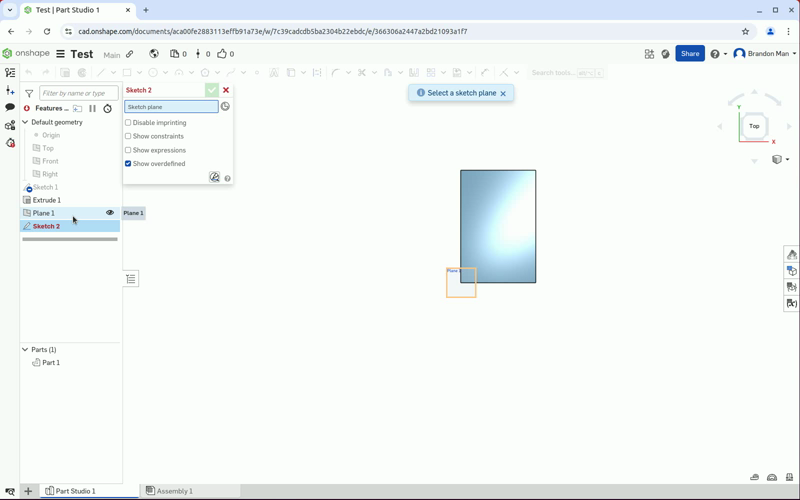
click(73, 215)
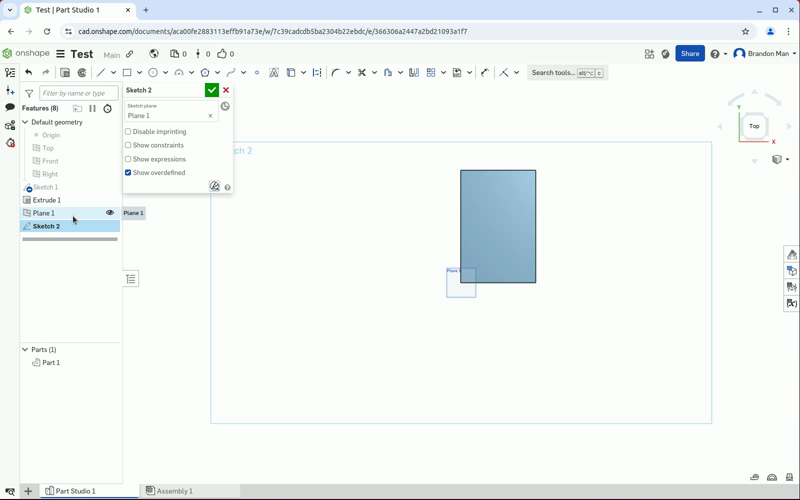
mouse_move(73, 352)
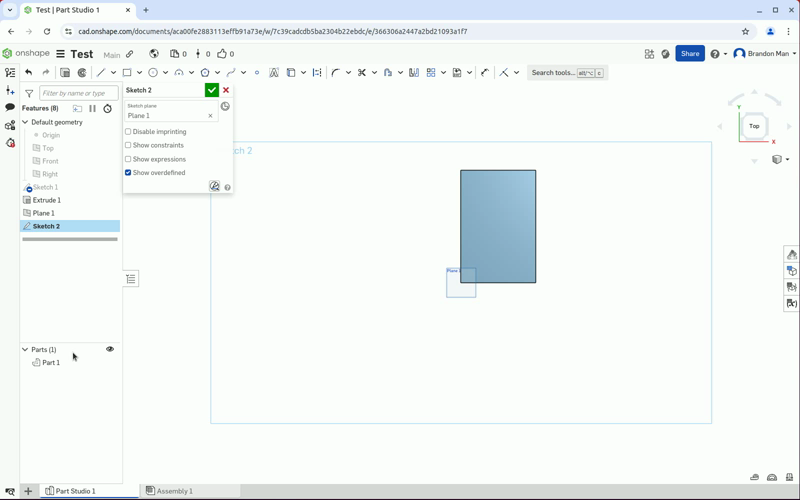
key(y)
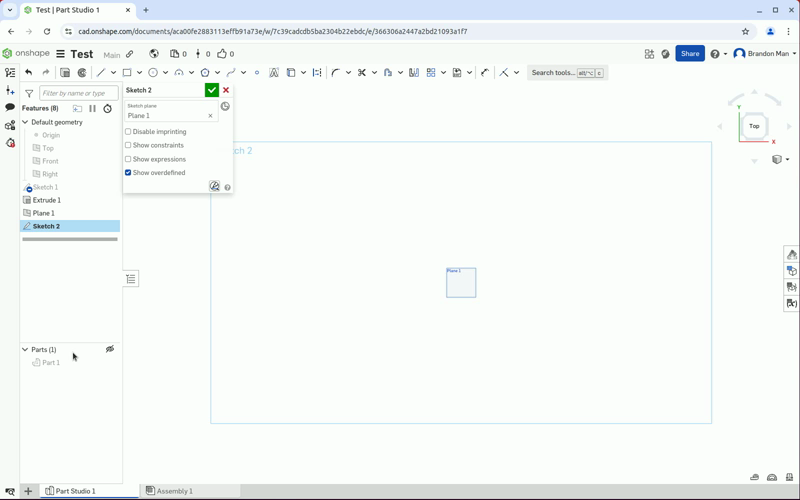
key(l)
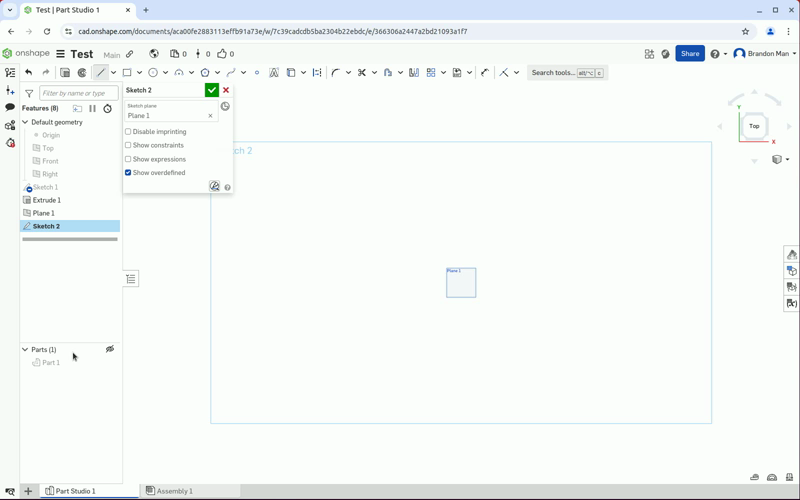
key_down(shift)
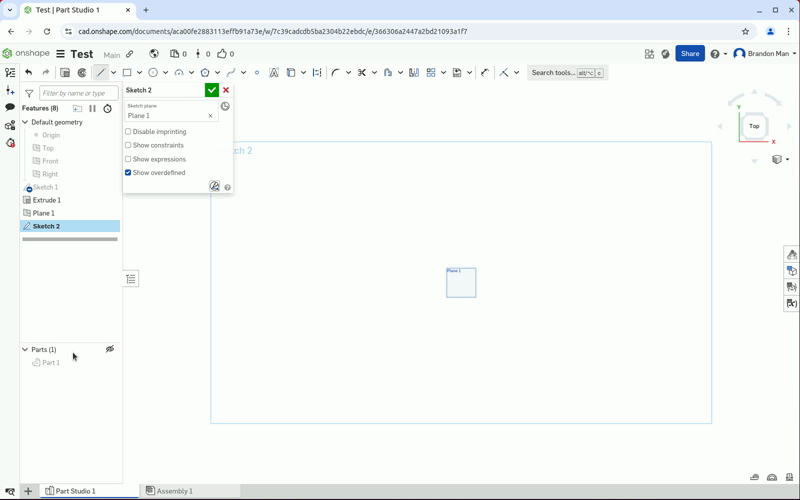
mouse_move(460, 282)
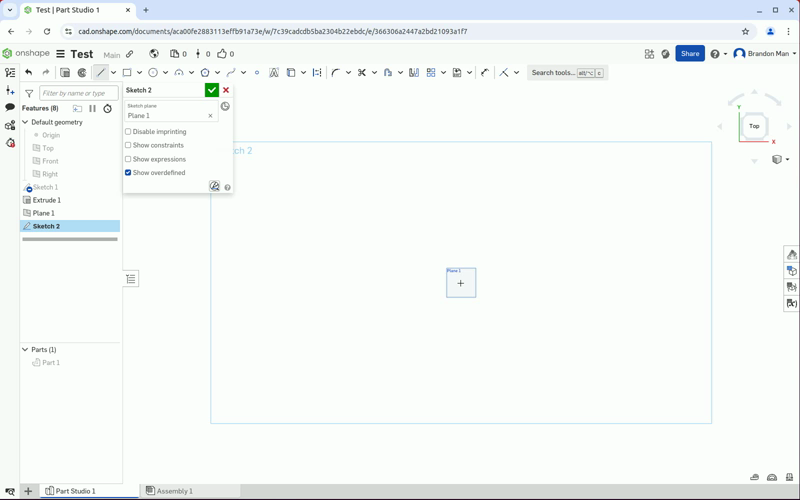
click(460, 282)
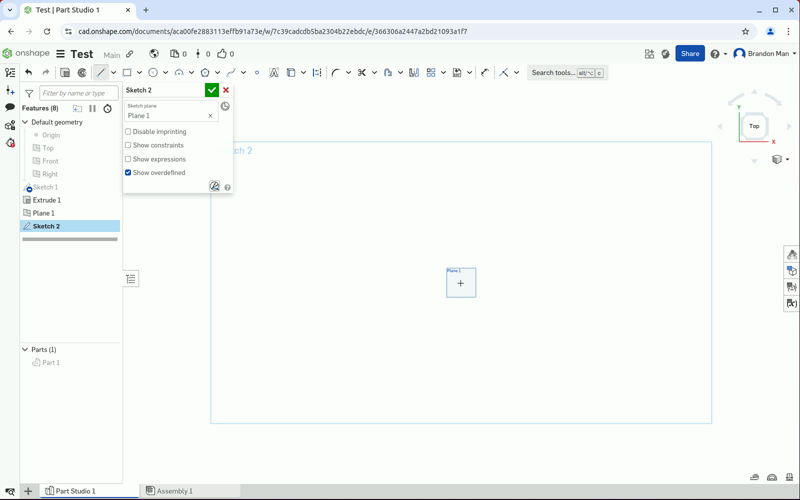
key_up(shift)
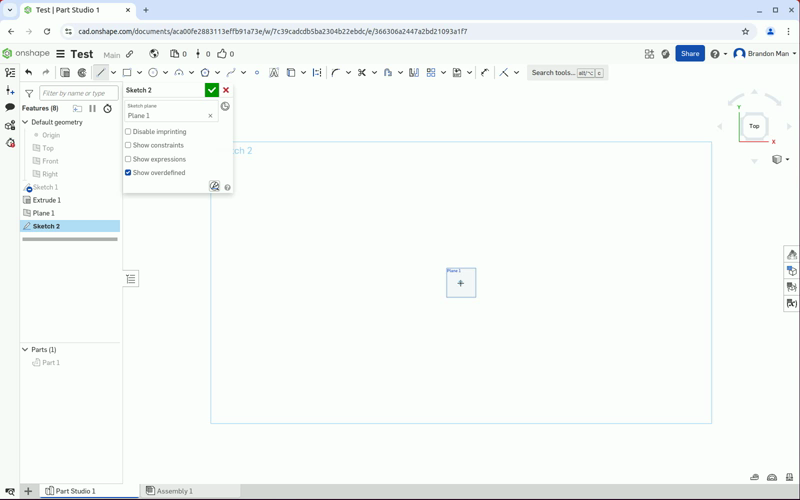
key_down(shift)
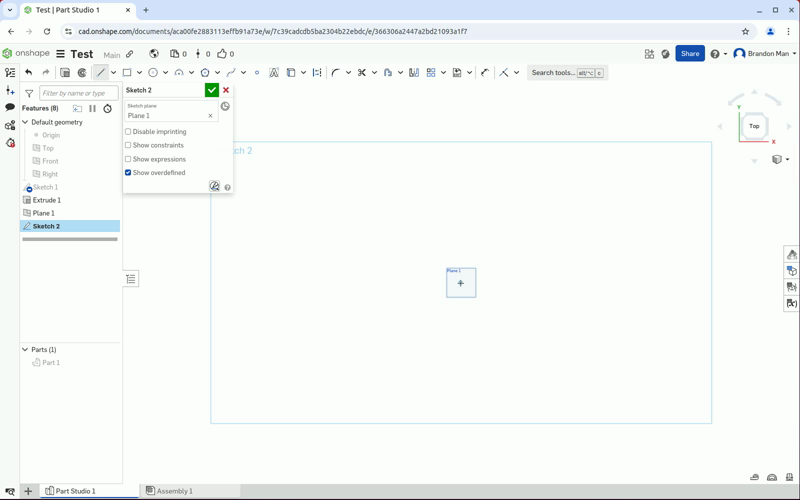
mouse_move(490, 282)
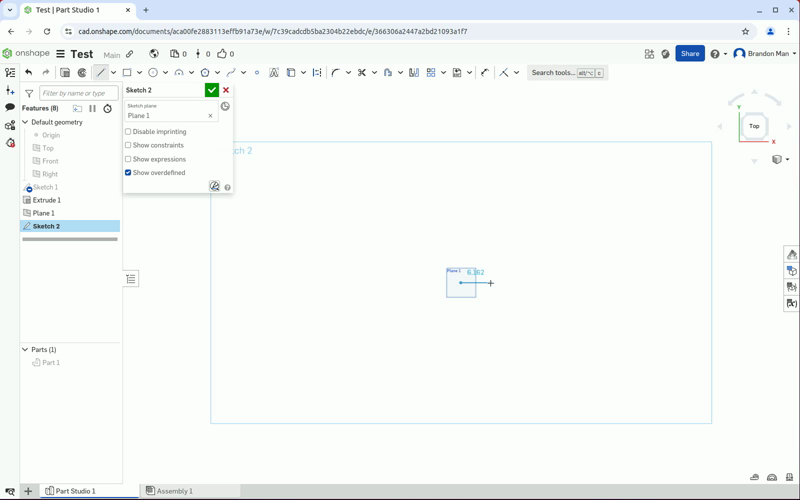
mouse_move(483, 282)
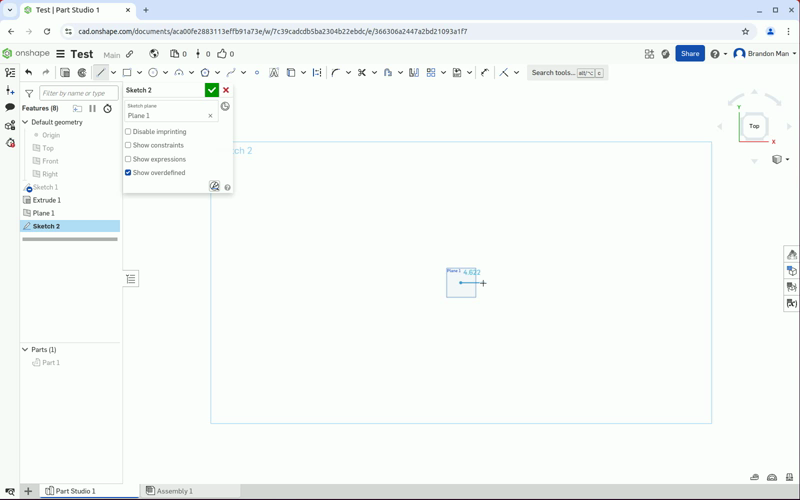
click(483, 282)
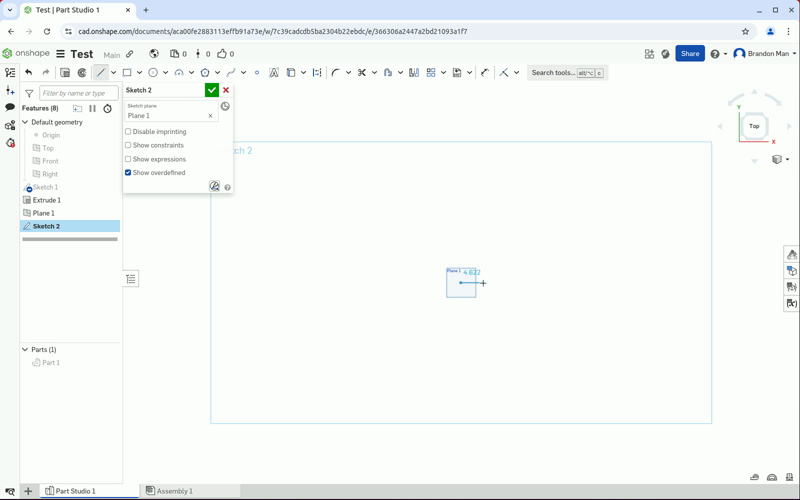
key_up(shift)
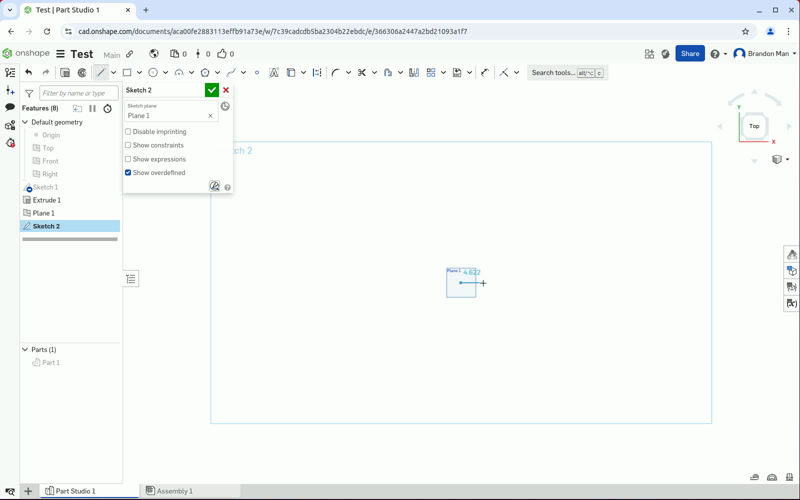
key_down(shift)
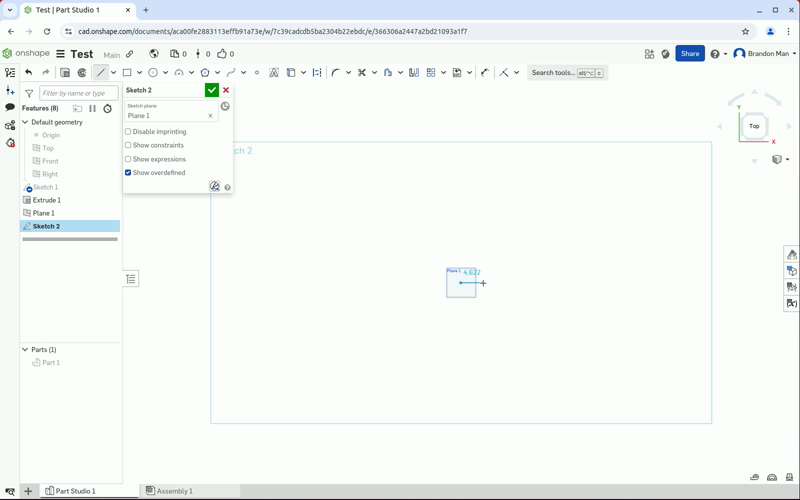
mouse_move(483, 170)
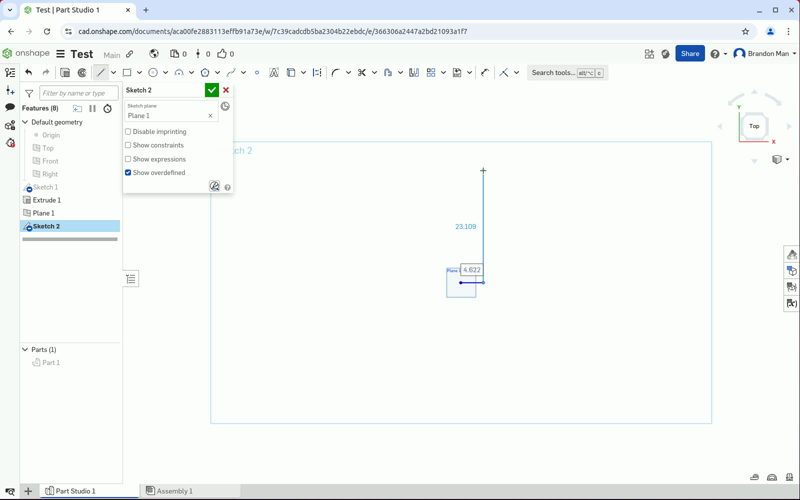
click(483, 170)
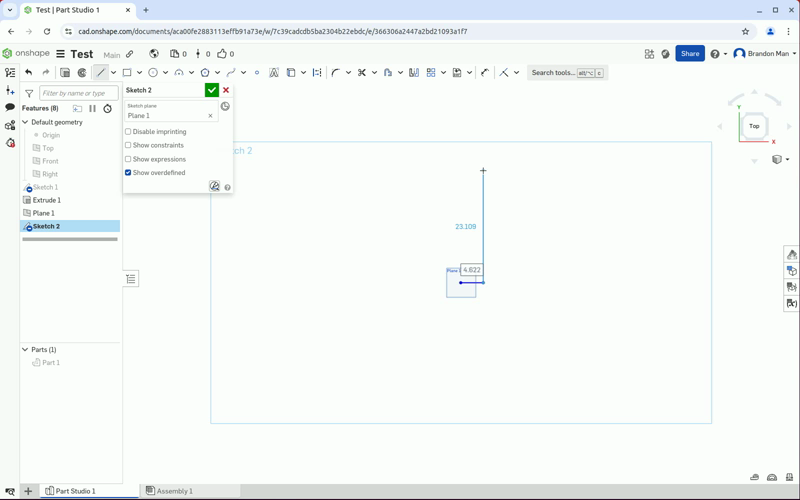
key_up(shift)
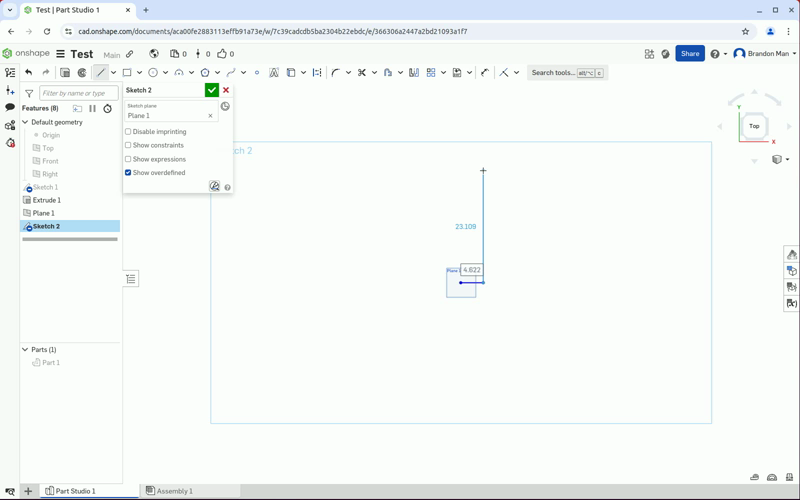
key_down(shift)
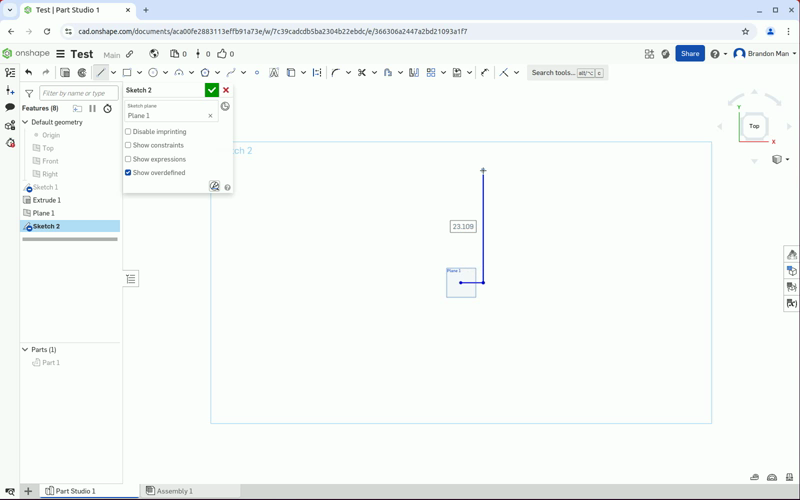
mouse_move(513, 170)
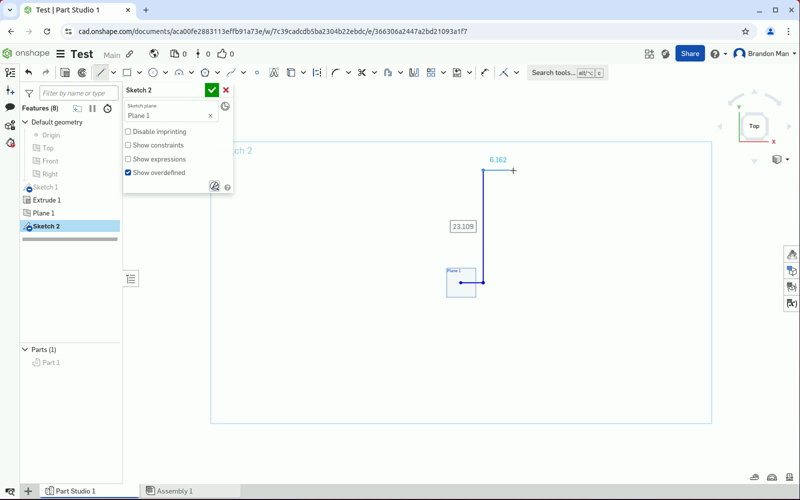
mouse_move(460, 170)
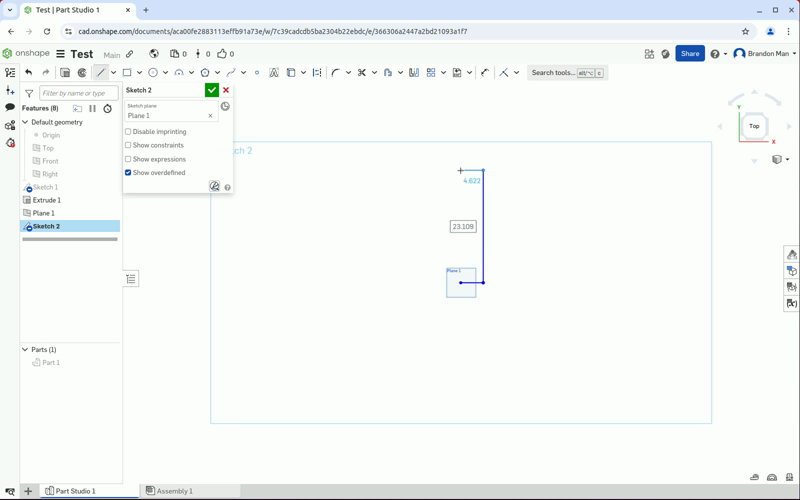
click(460, 170)
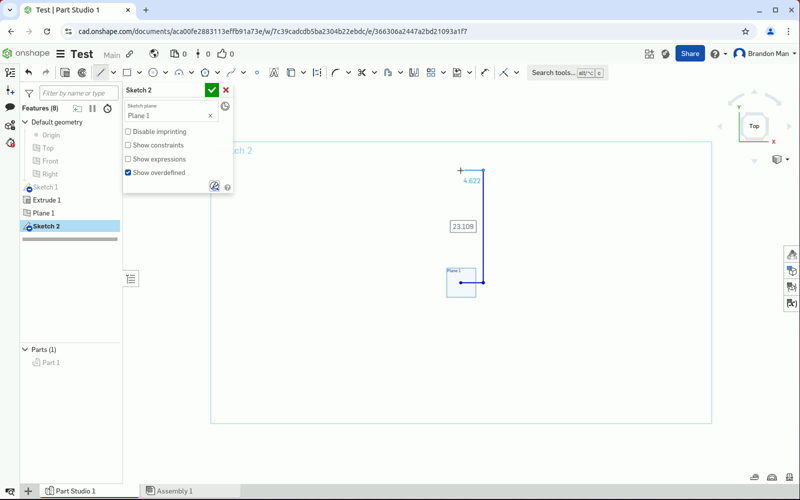
key_up(shift)
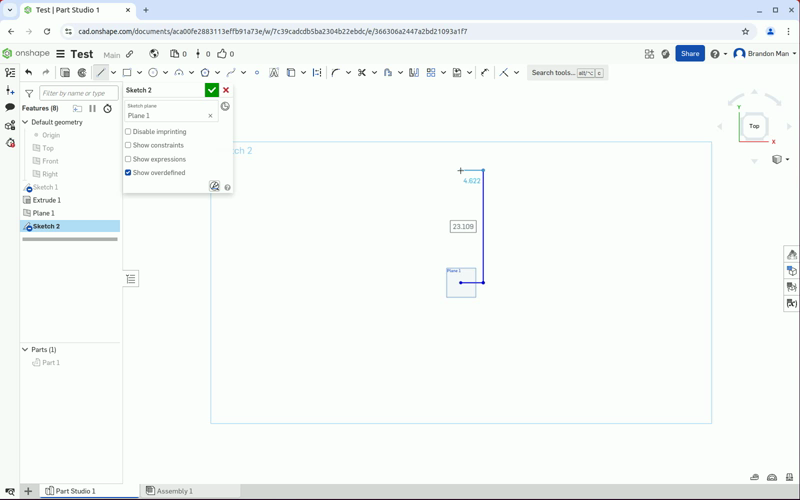
key_down(shift)
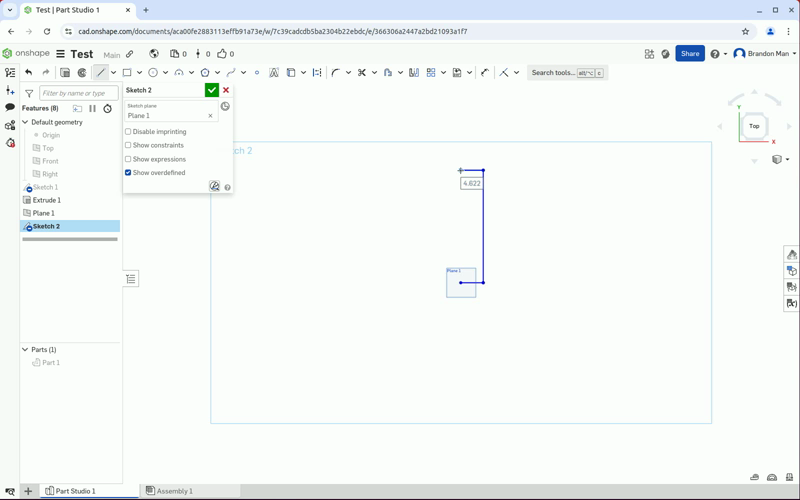
mouse_move(460, 282)
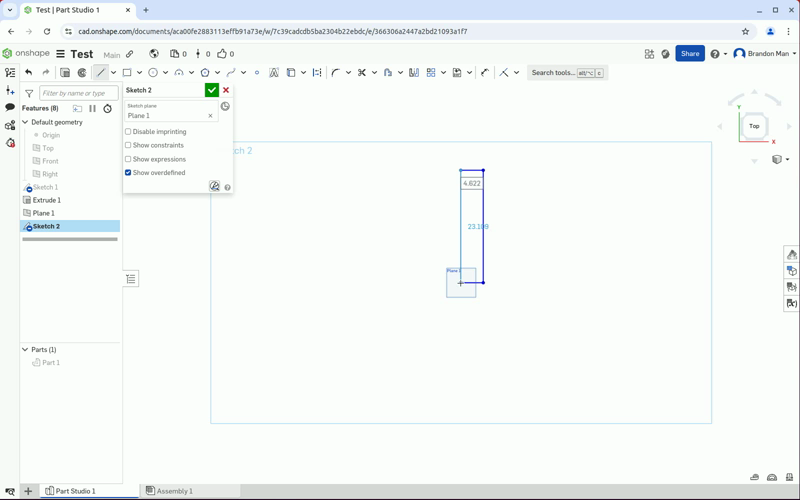
key_up(shift)
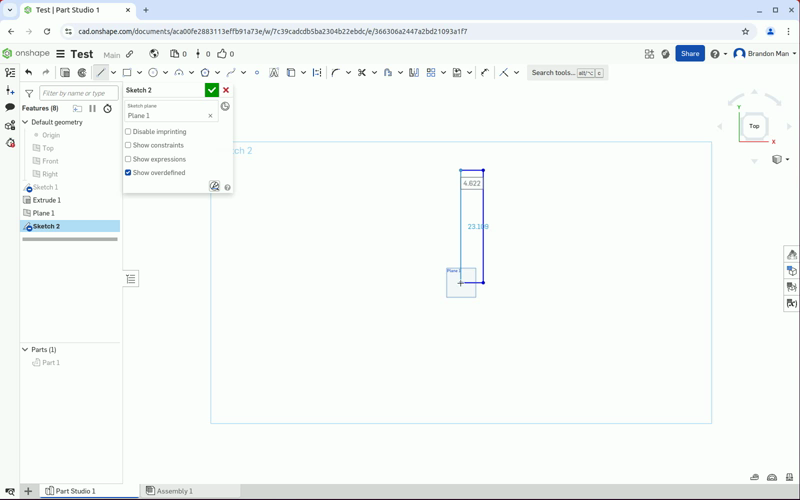
click(460, 282)
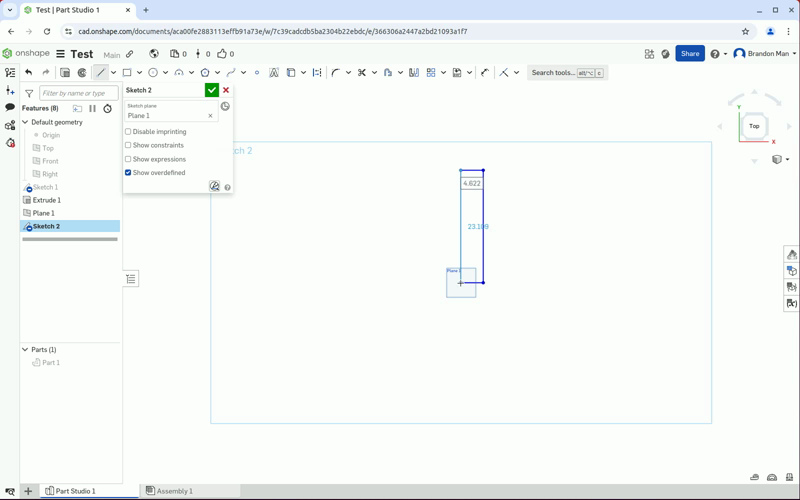
key(esc)
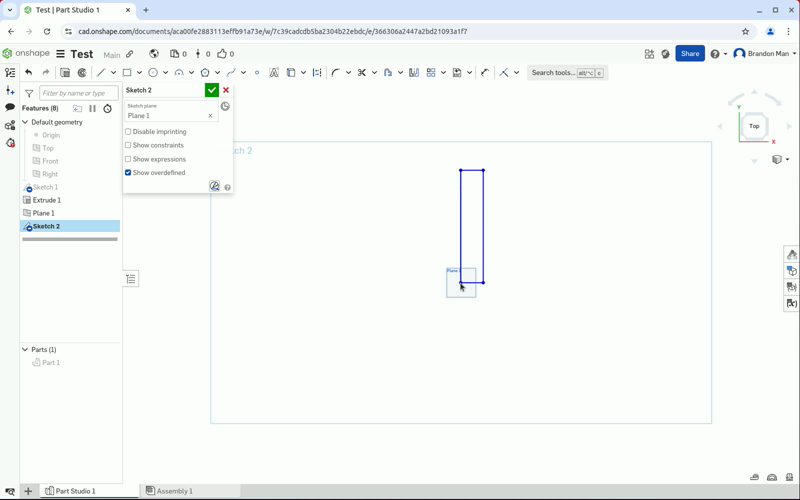
mouse_move(480, 233)
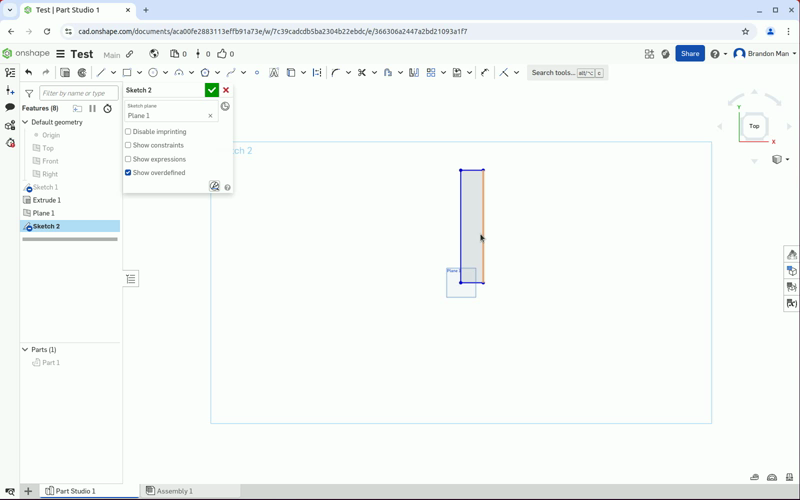
click(480, 233)
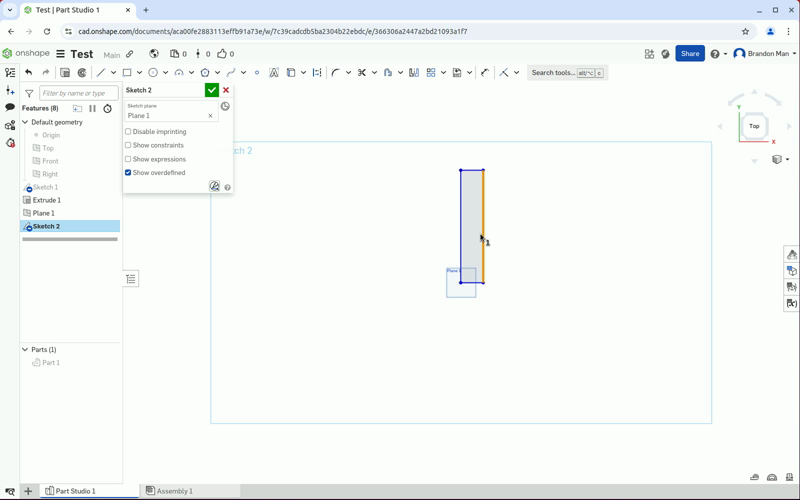
mouse_move(73, 352)
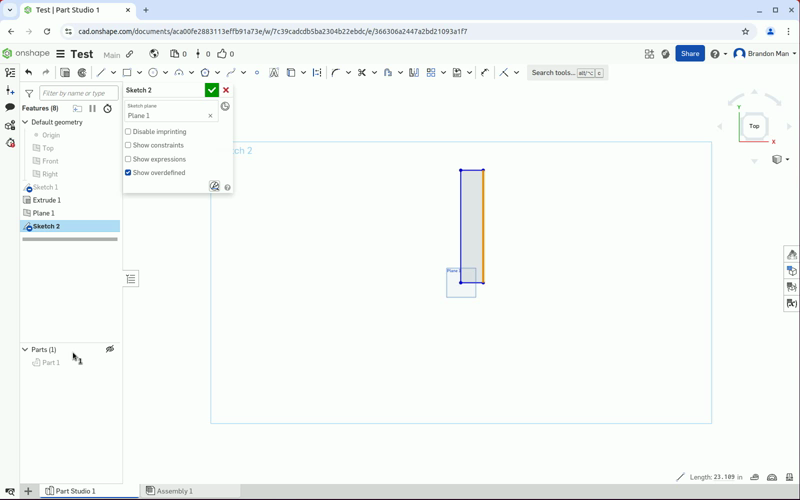
key(shift+y)
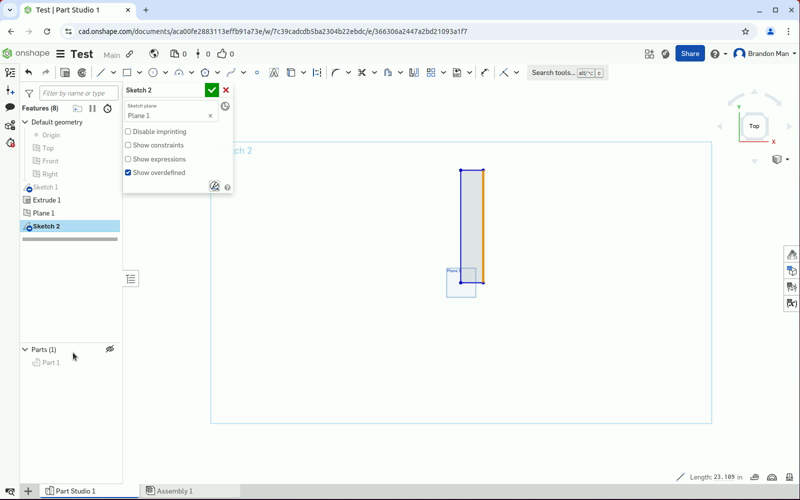
key(shift+e)
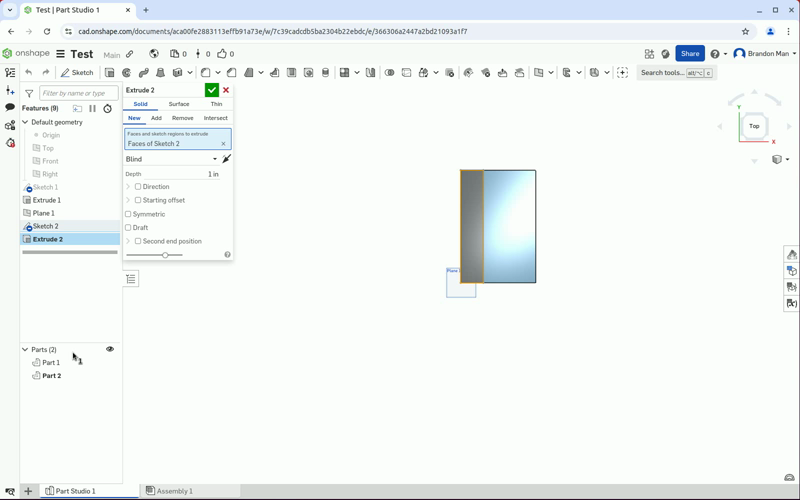
mouse_move(143, 106)
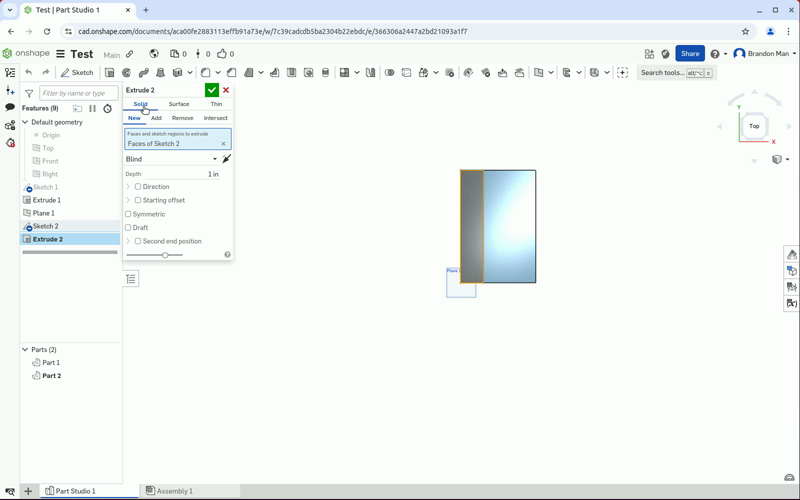
click(143, 106)
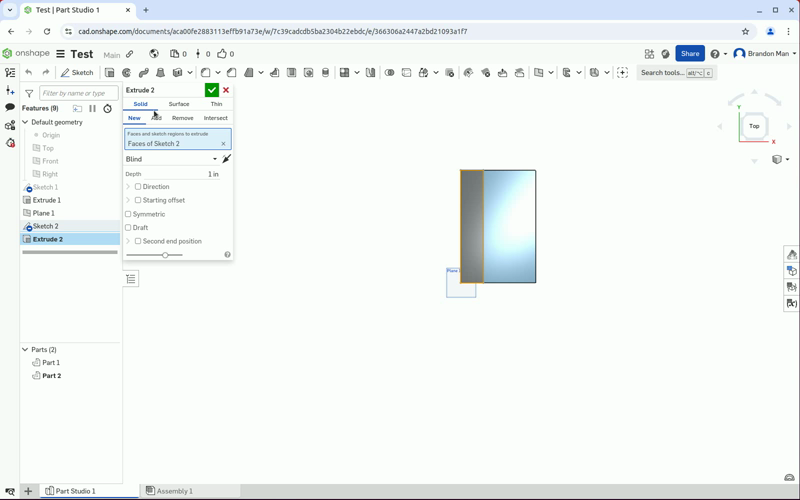
mouse_move(186, 120)
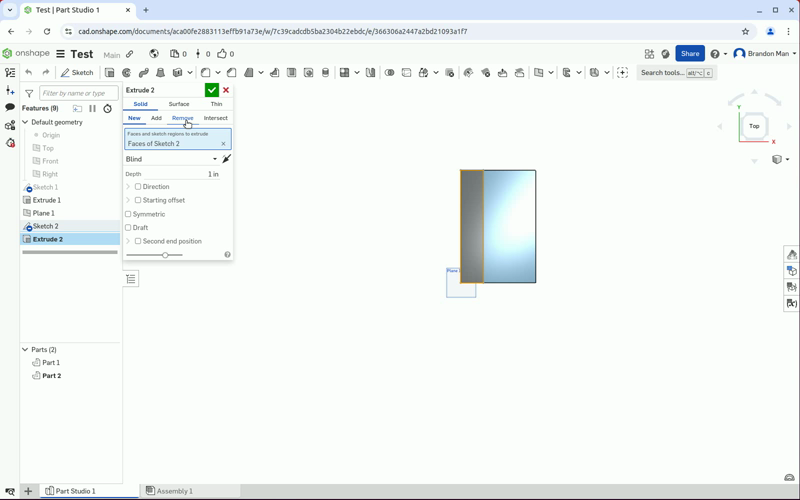
click(186, 120)
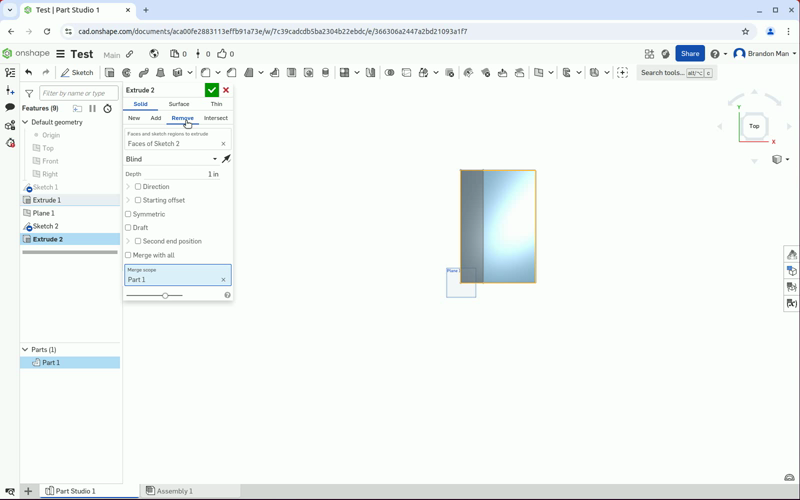
key(tab, 4)
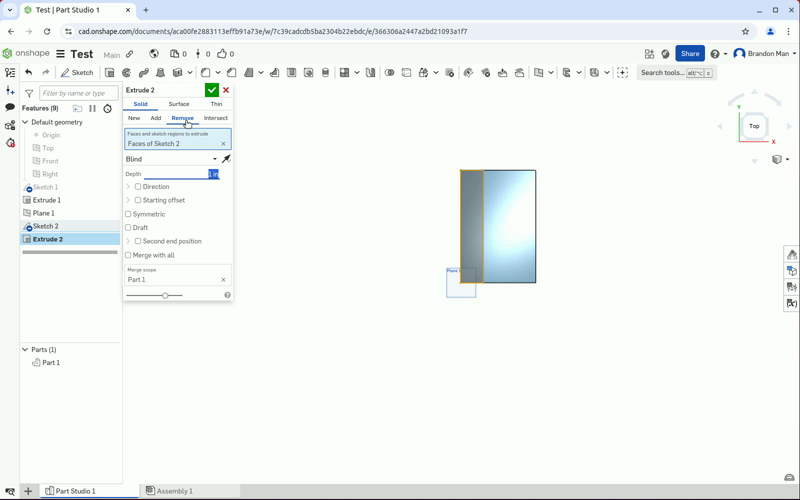
text(4.574)
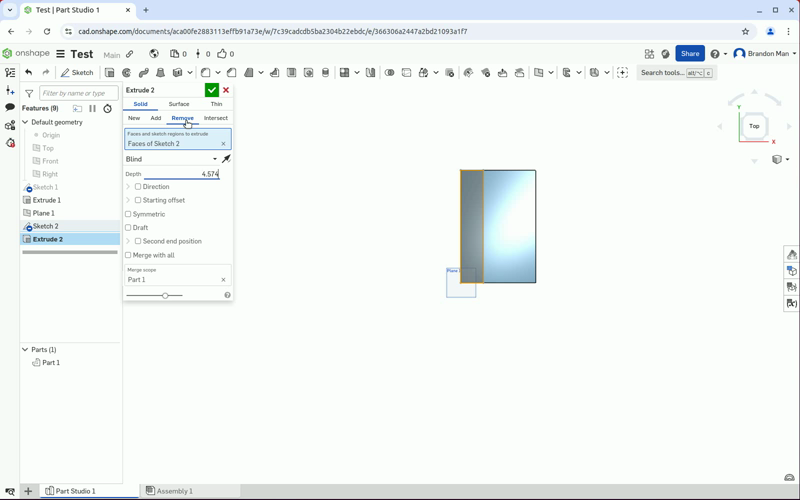
key(tab, 6)
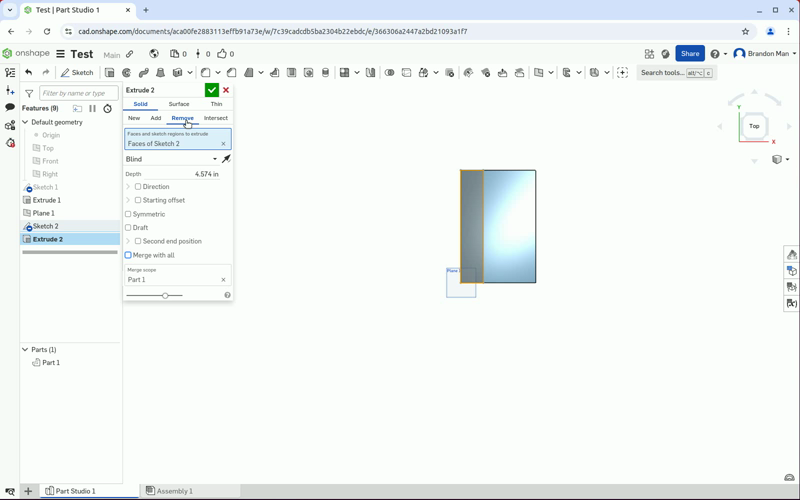
key(space)
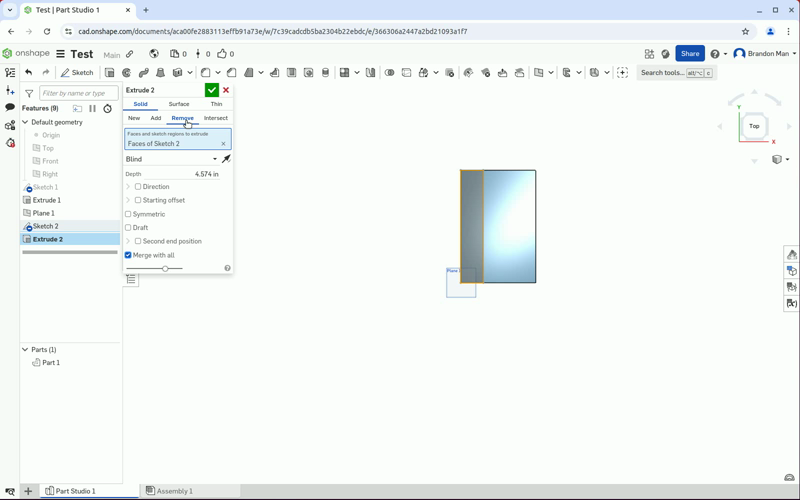
key(enter)
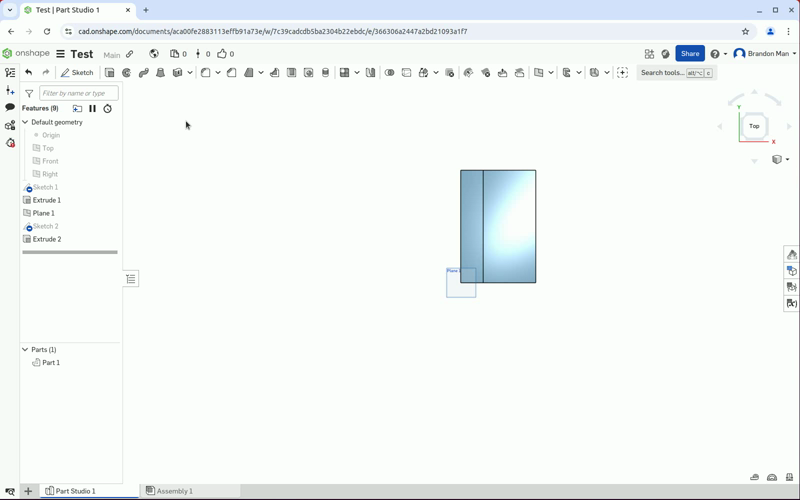
key(shift+h)
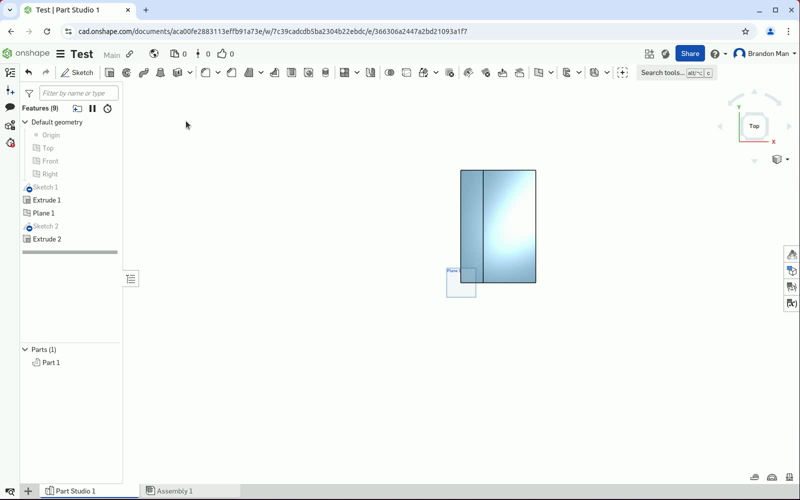
key(shift+h)
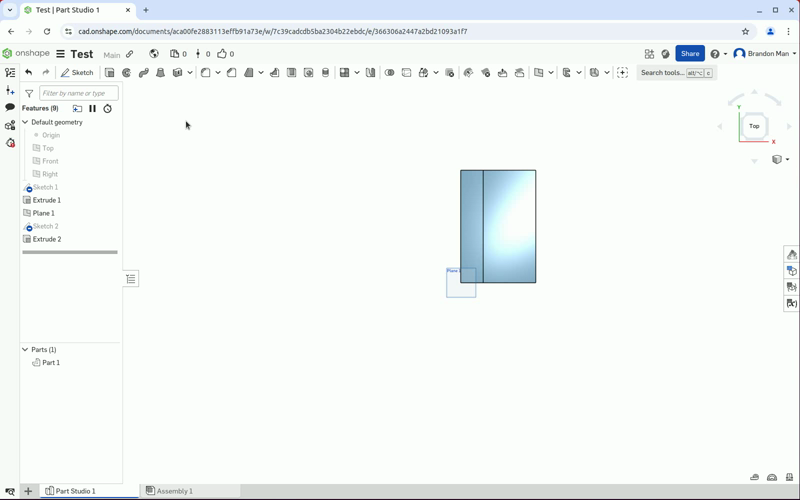
mouse_move(73, 189)
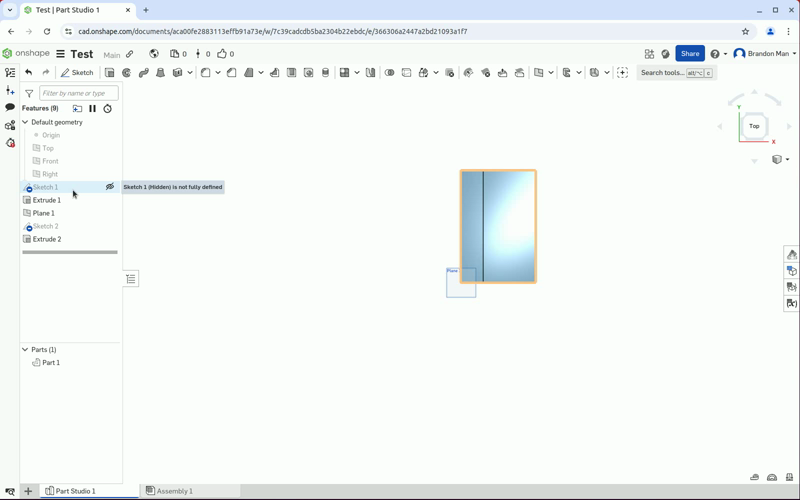
click(73, 189)
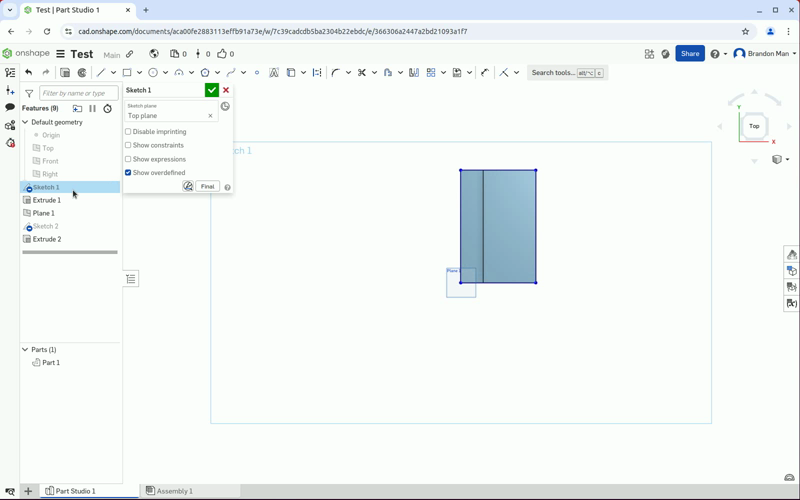
mouse_move(229, 92)
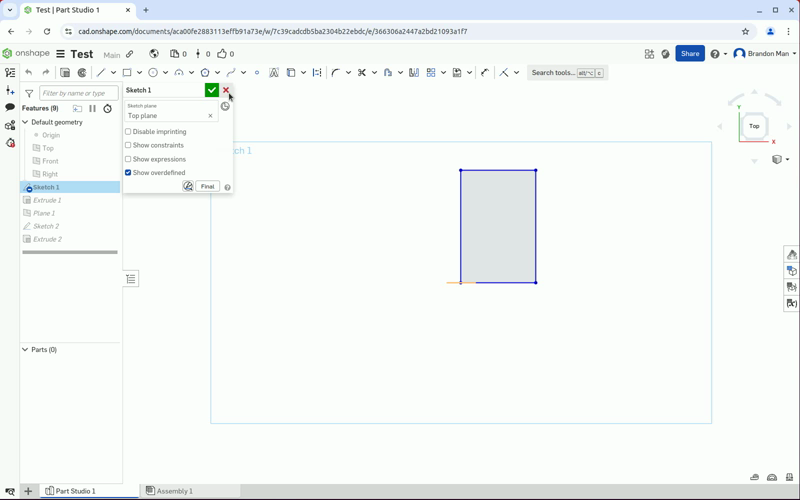
click(229, 92)
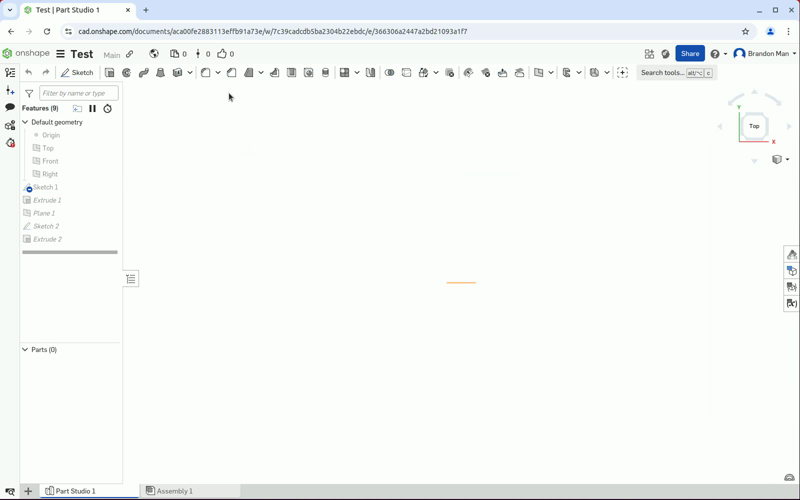
key(shift+s)
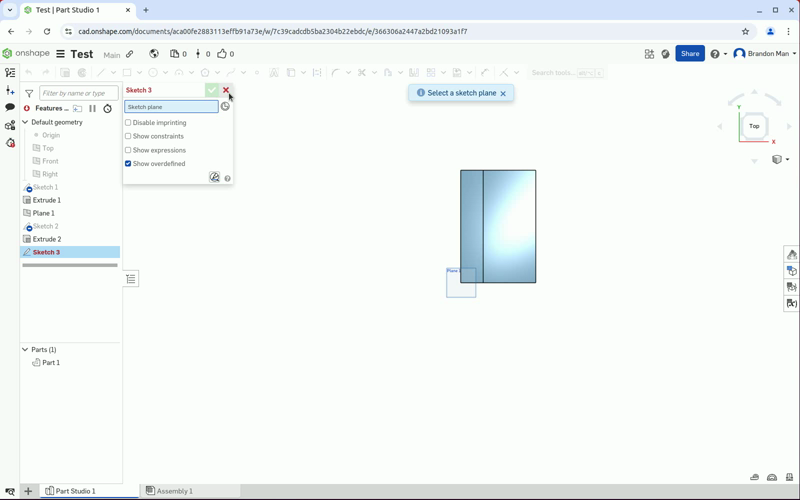
mouse_move(73, 215)
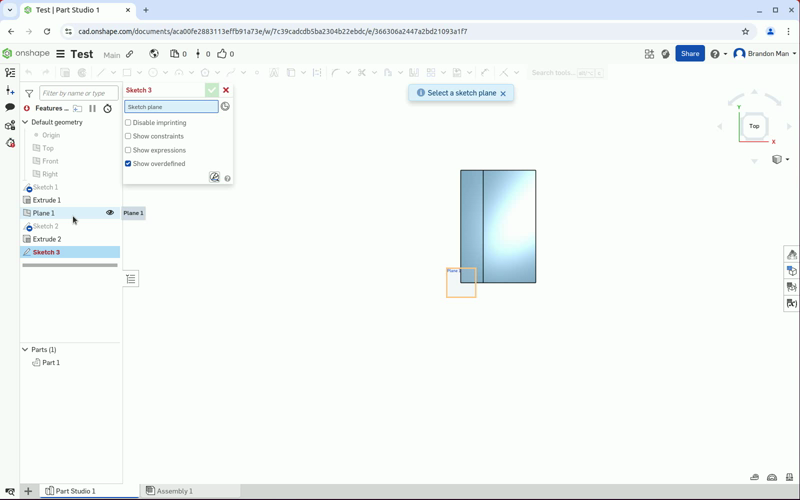
click(73, 215)
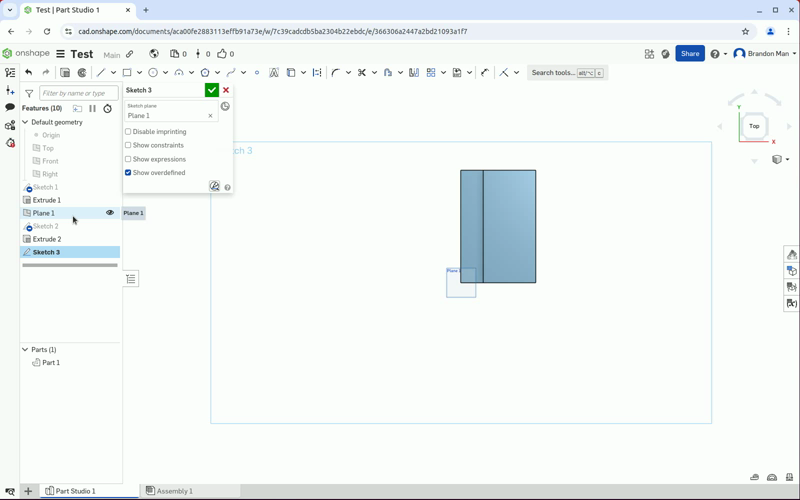
mouse_move(73, 352)
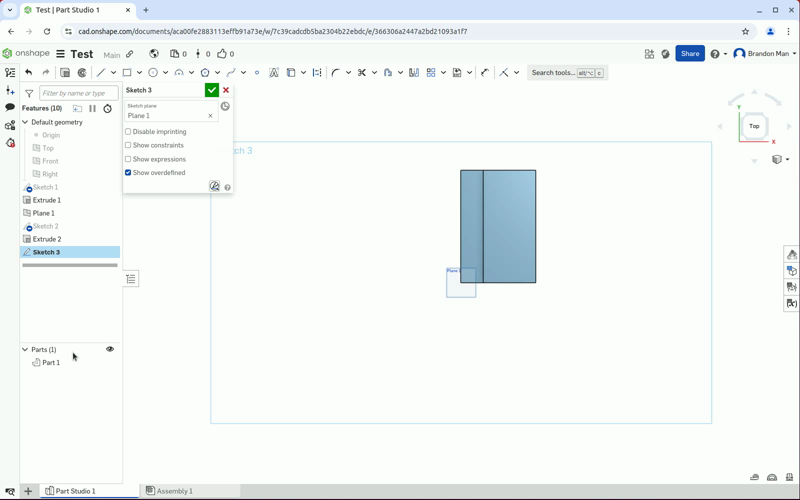
key(y)
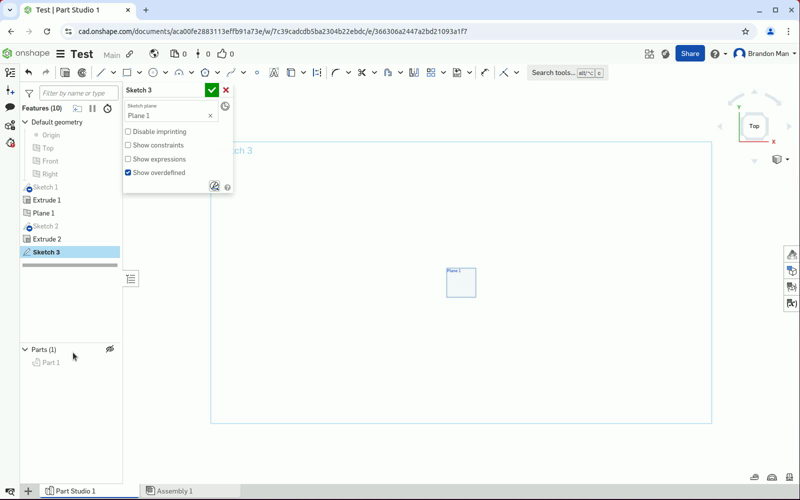
key(c)
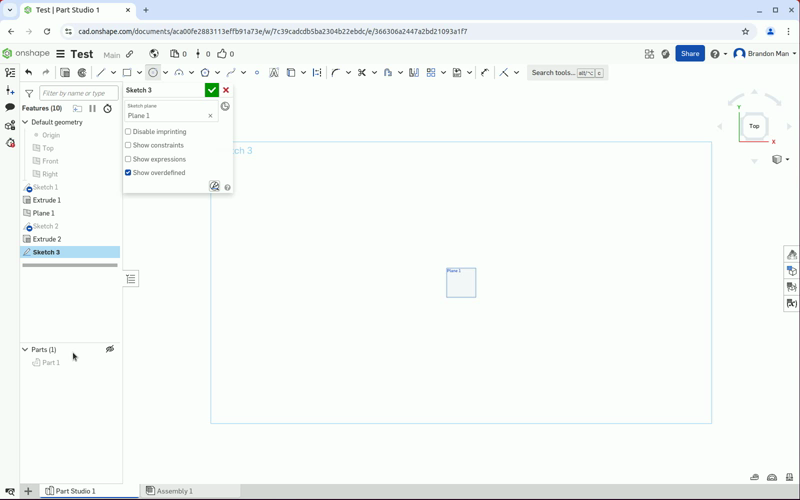
key_down(shift)
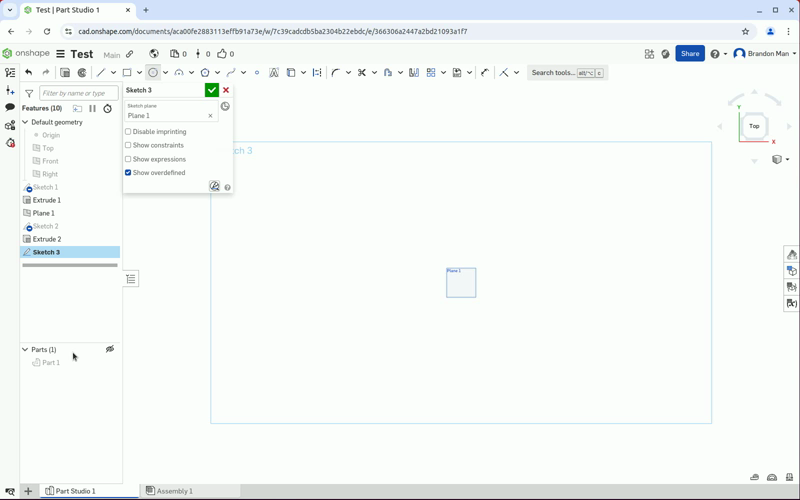
mouse_move(510, 226)
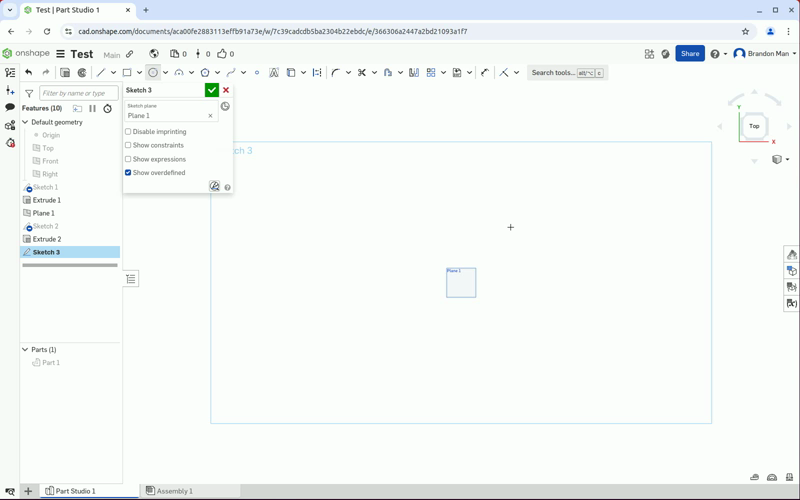
click(510, 226)
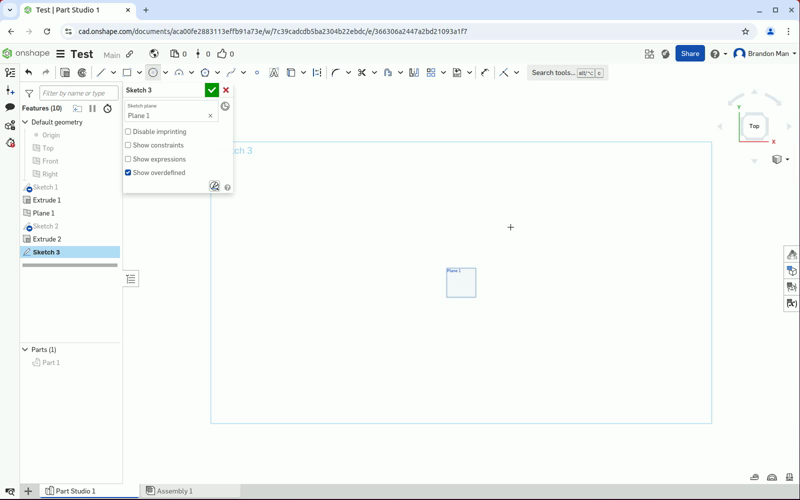
key_up(shift)
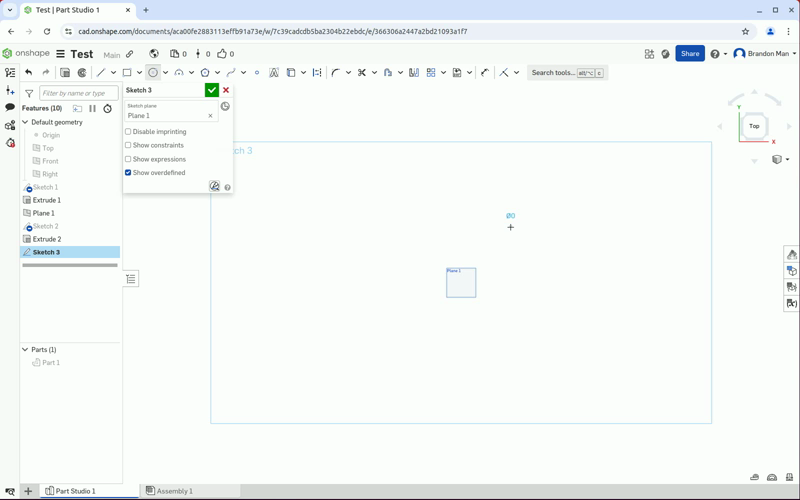
mouse_move(526, 226)
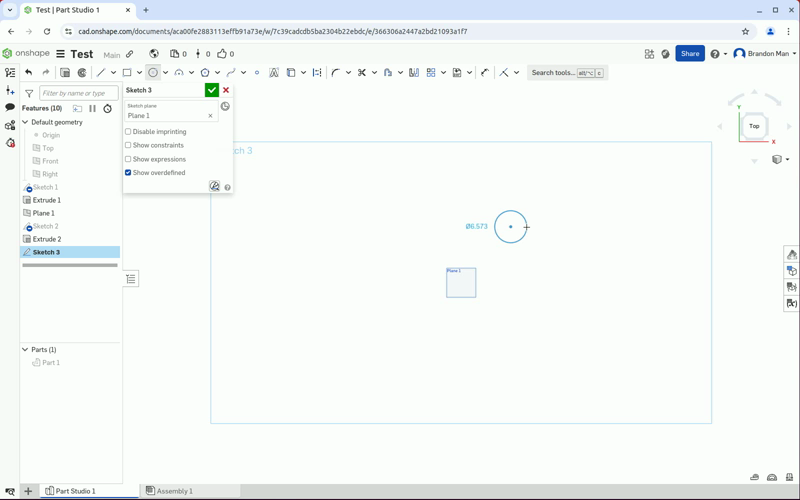
click(526, 226)
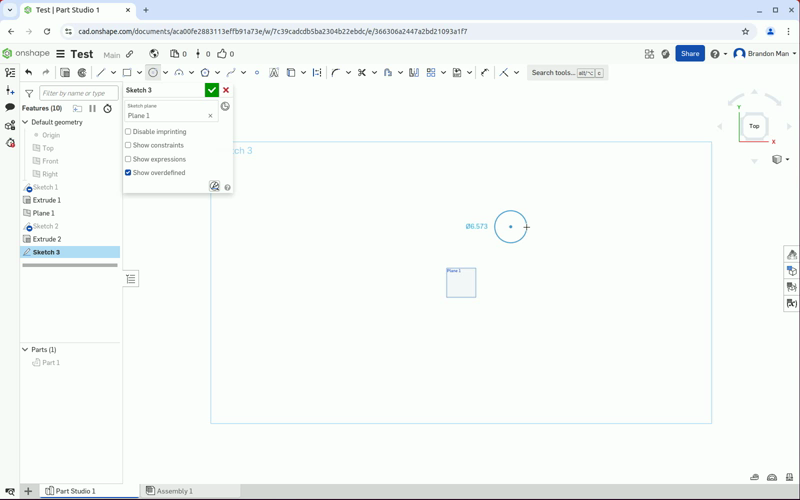
key(esc)
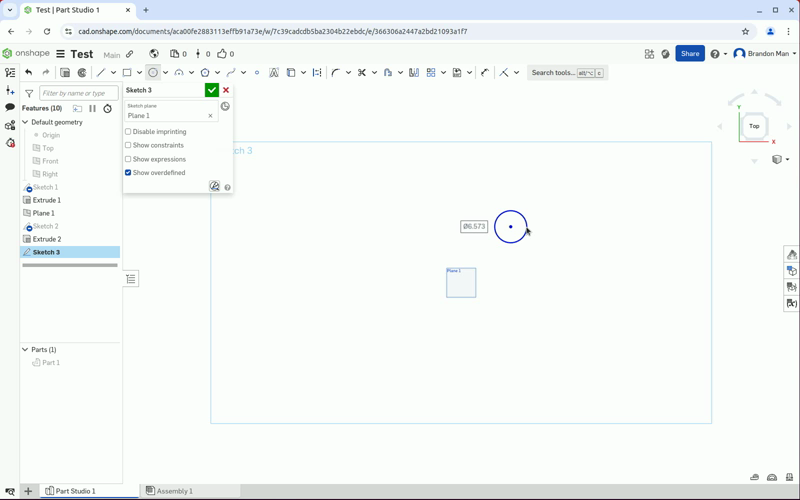
mouse_move(498, 230)
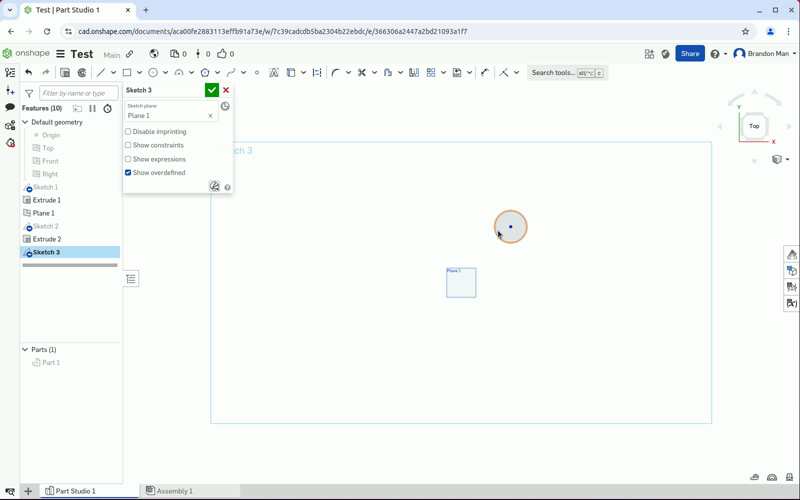
scroll(6)
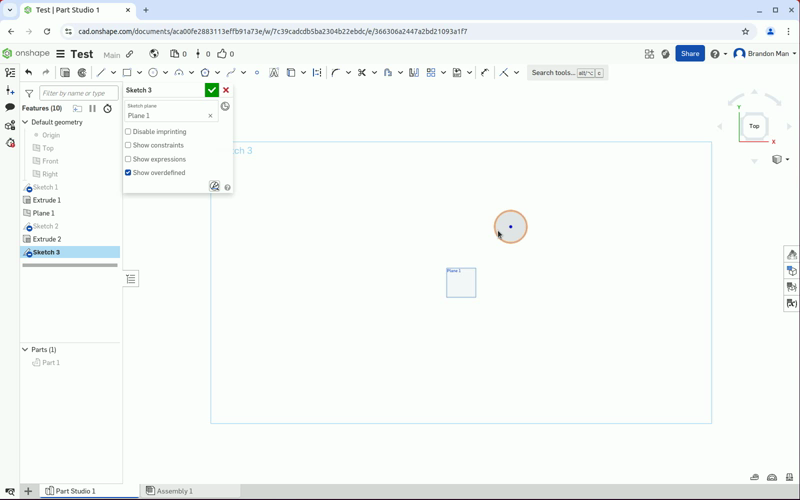
scroll(6)
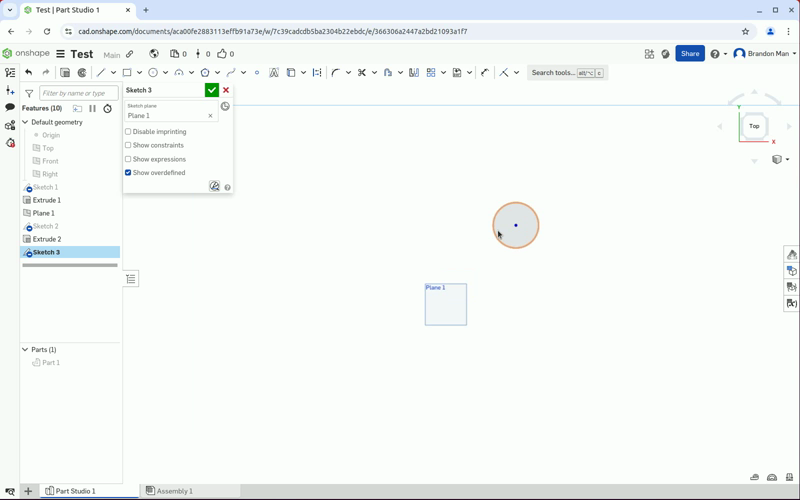
scroll(6)
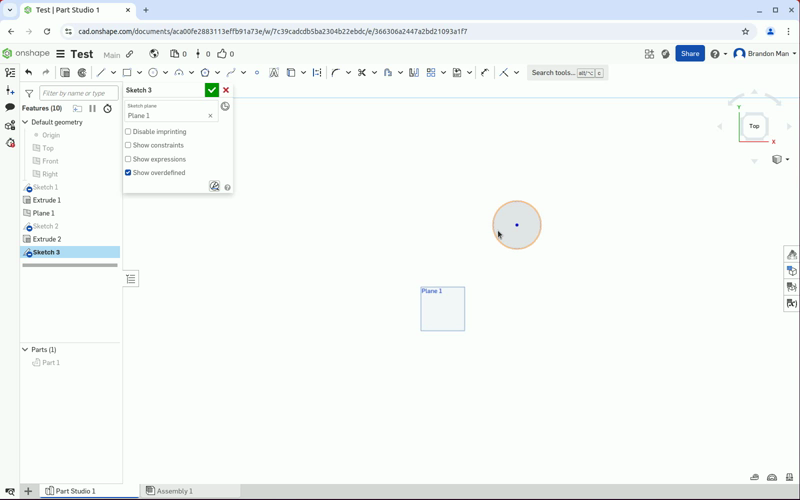
scroll(6)
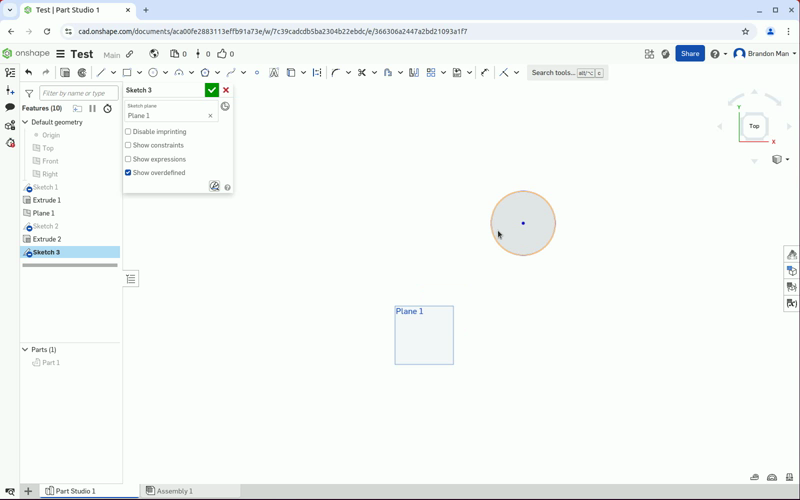
scroll(6)
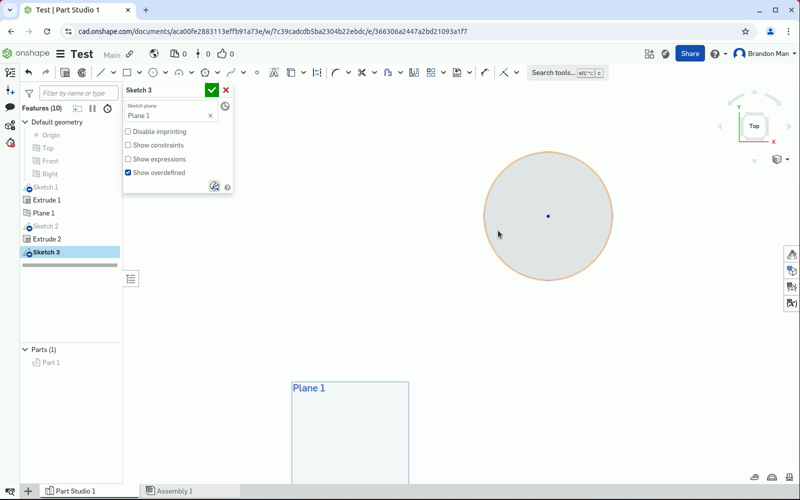
scroll(6)
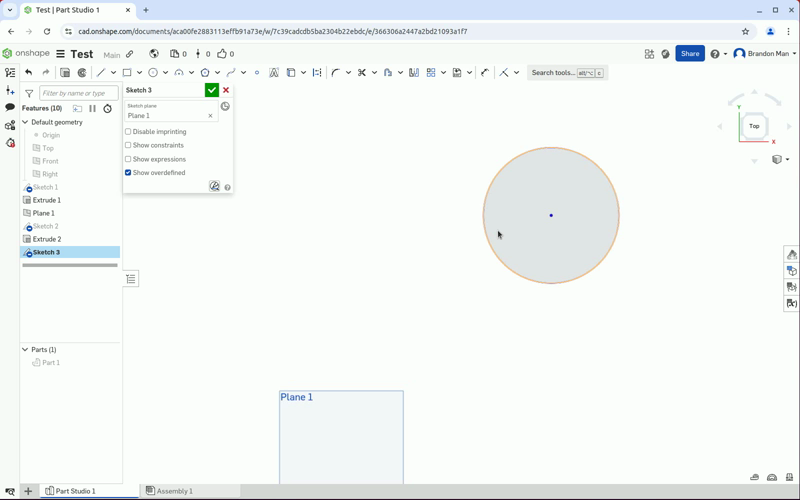
scroll(6)
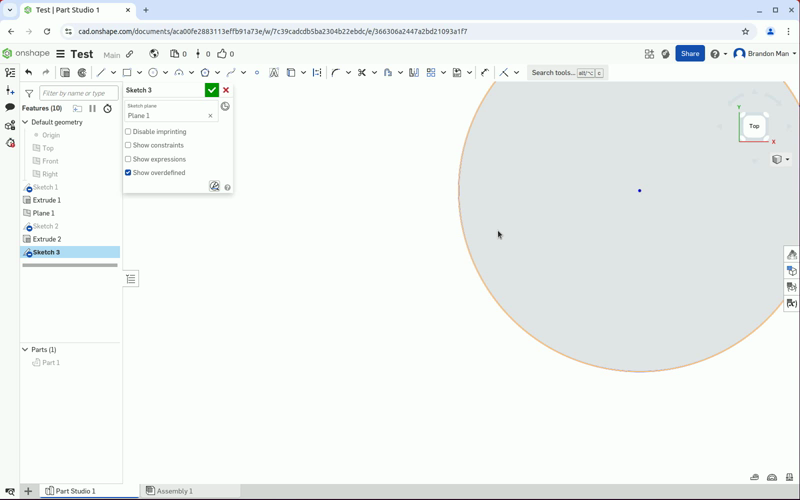
click(498, 230)
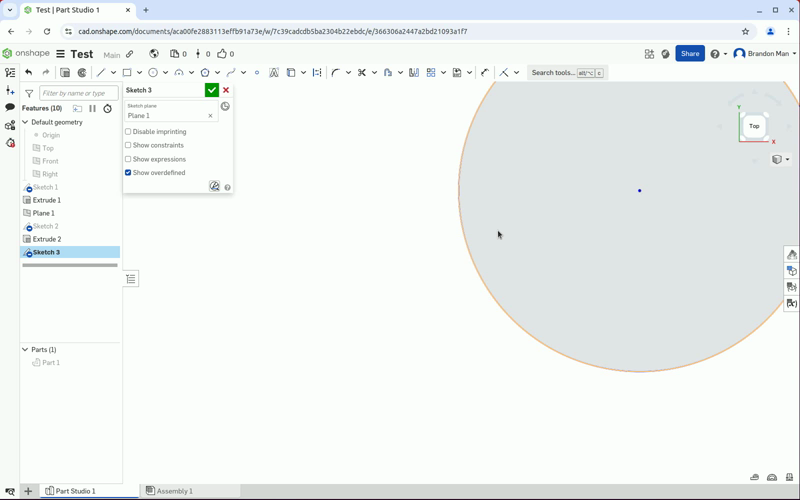
scroll(-6)
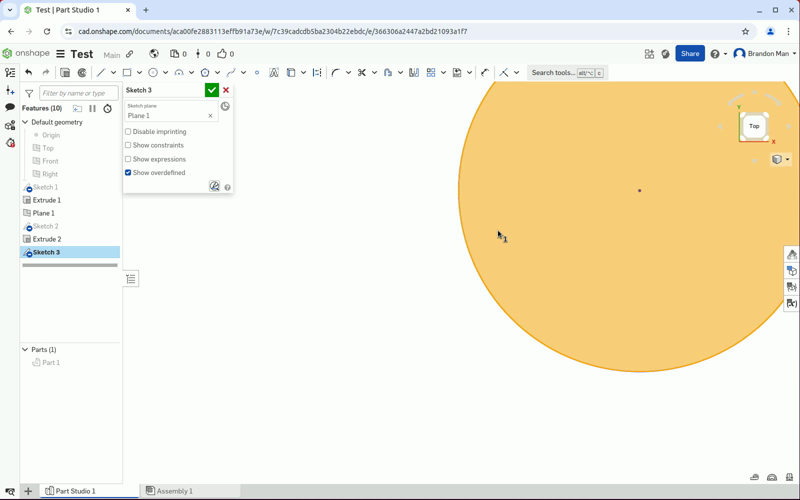
scroll(-6)
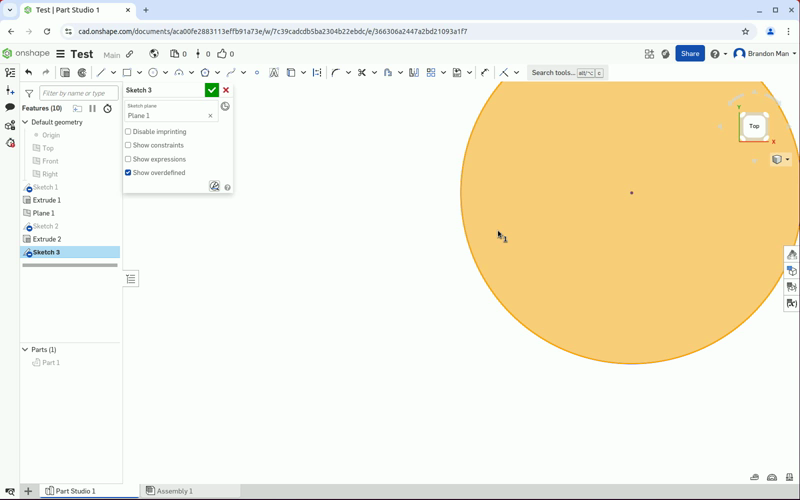
scroll(-6)
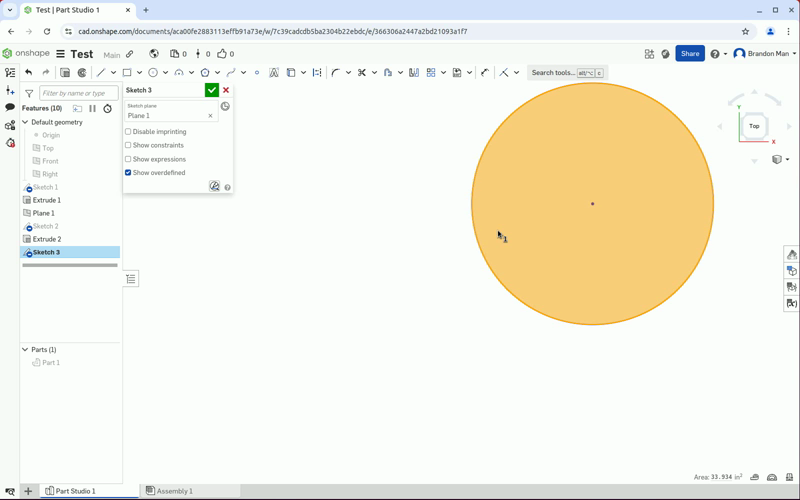
scroll(-6)
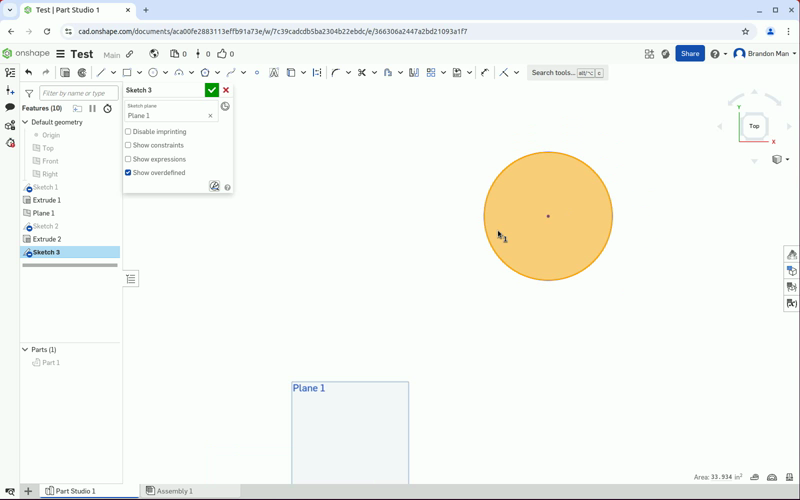
scroll(-6)
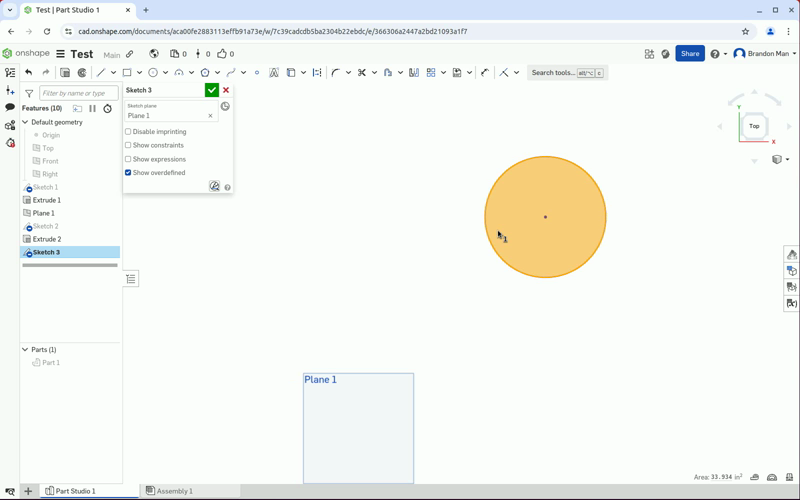
scroll(-6)
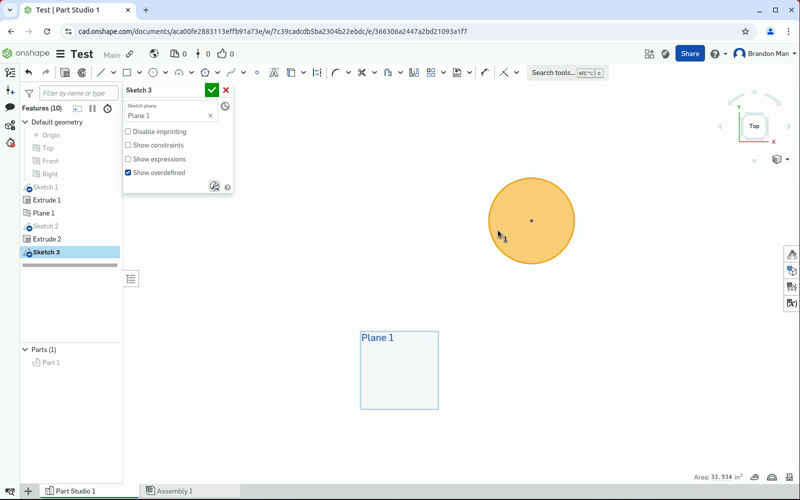
scroll(-6)
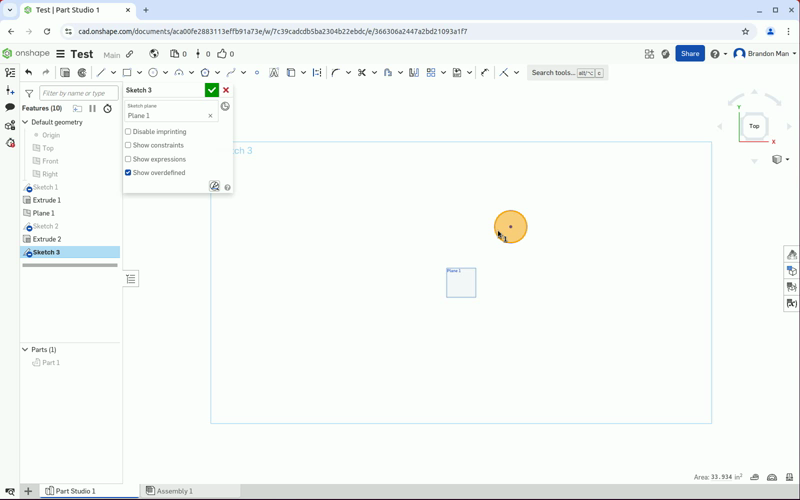
mouse_move(73, 352)
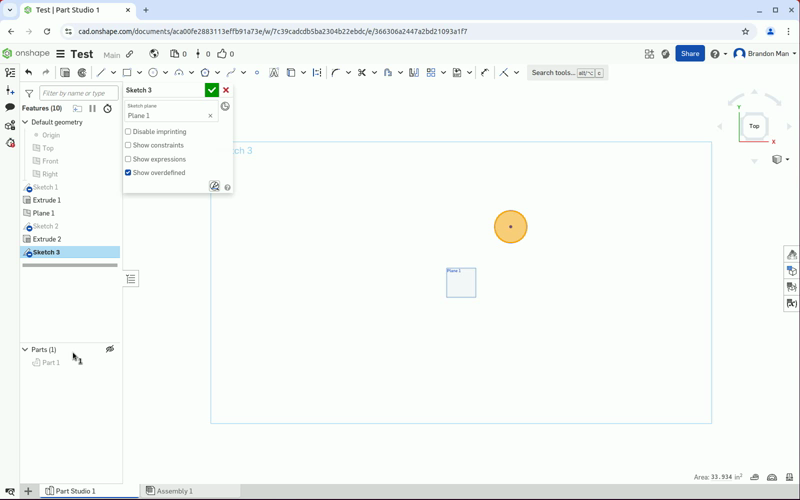
key(shift+y)
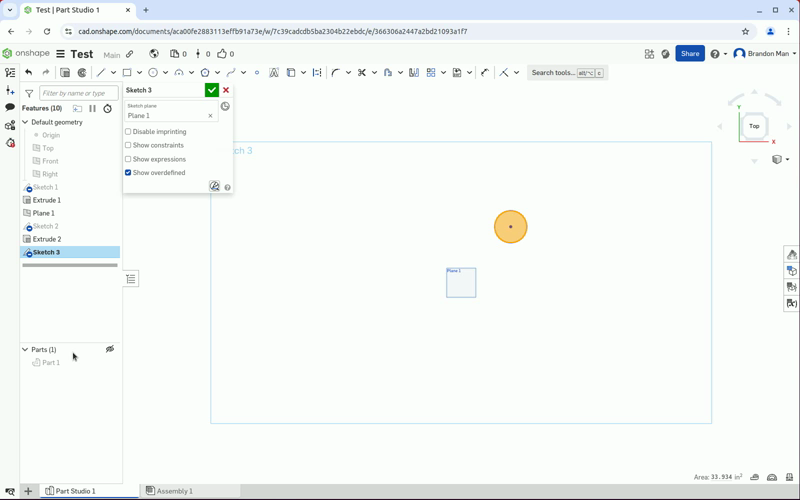
key(shift+e)
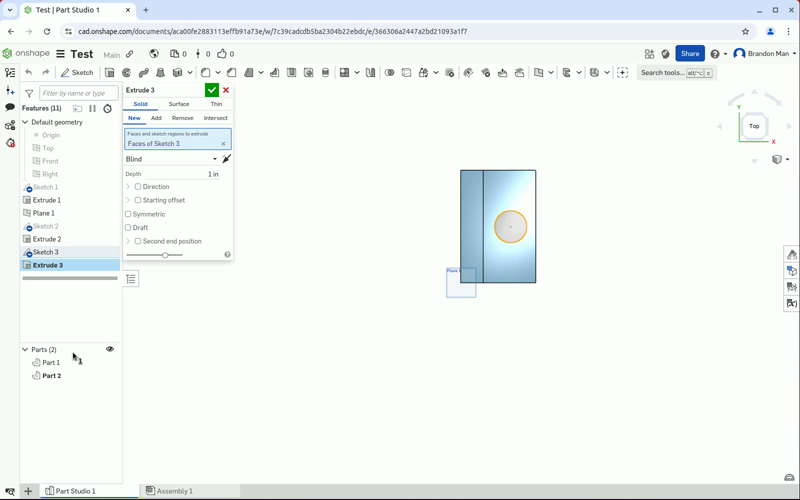
mouse_move(143, 106)
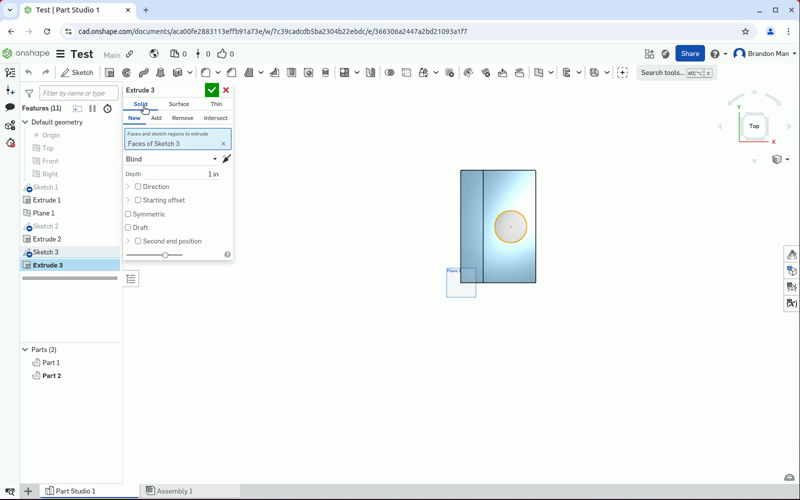
click(143, 106)
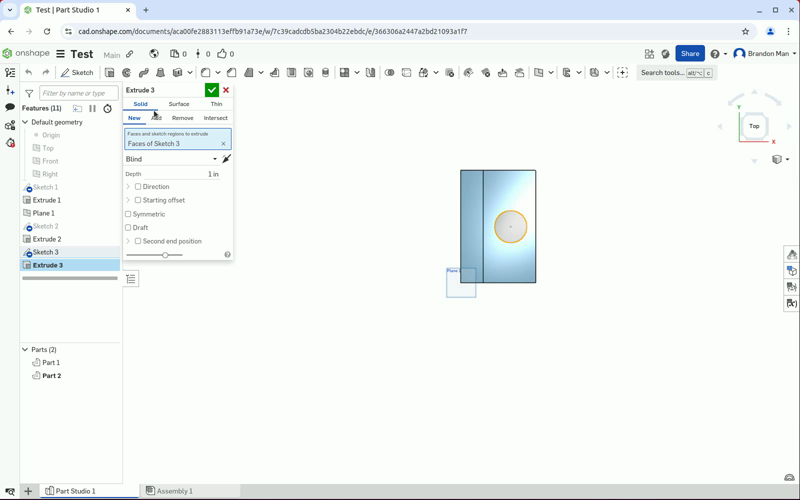
mouse_move(186, 120)
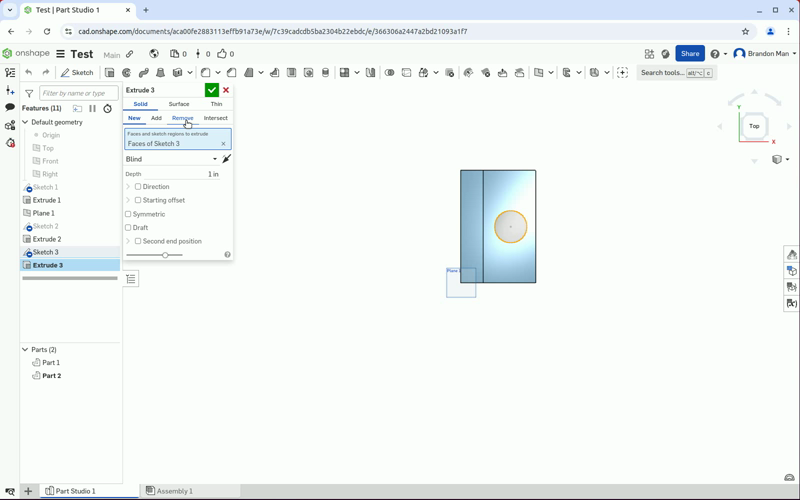
click(186, 120)
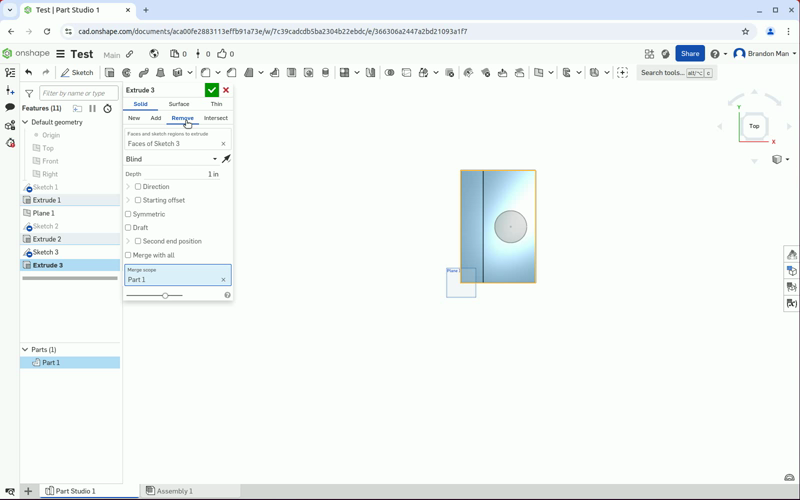
key(tab, 4)
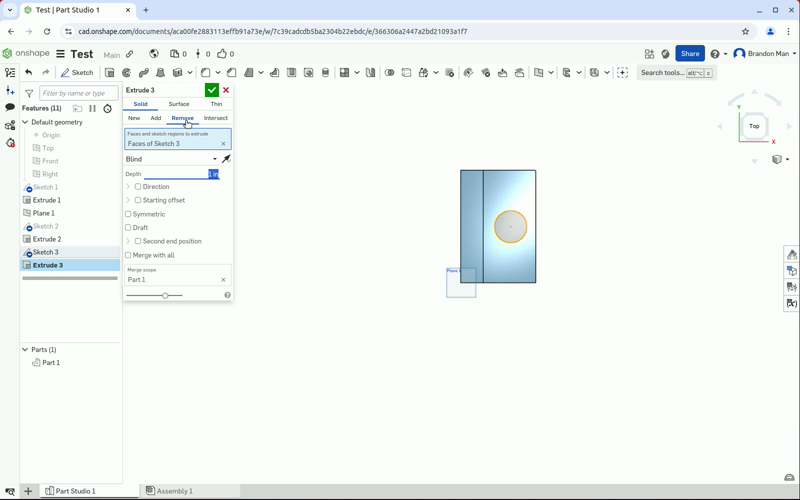
text(30.811)
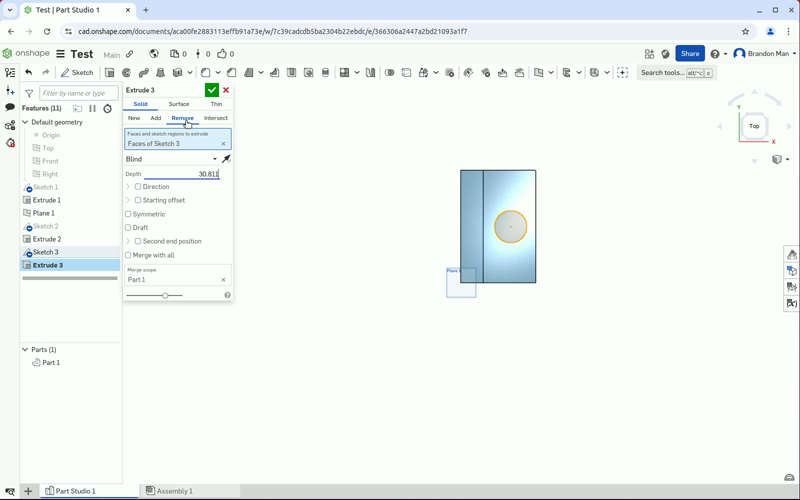
key(tab, 6)
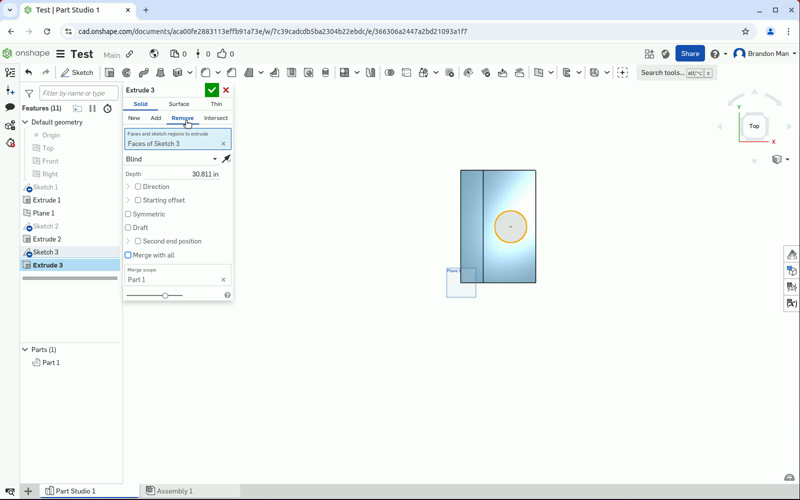
key(space)
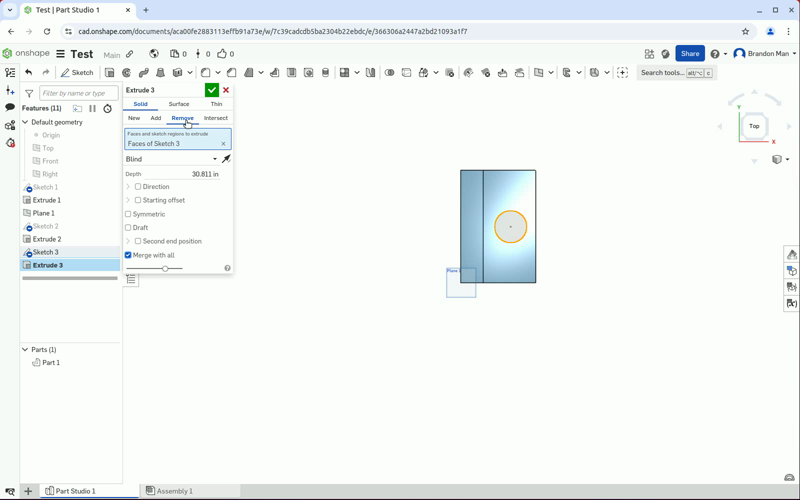
key(enter)
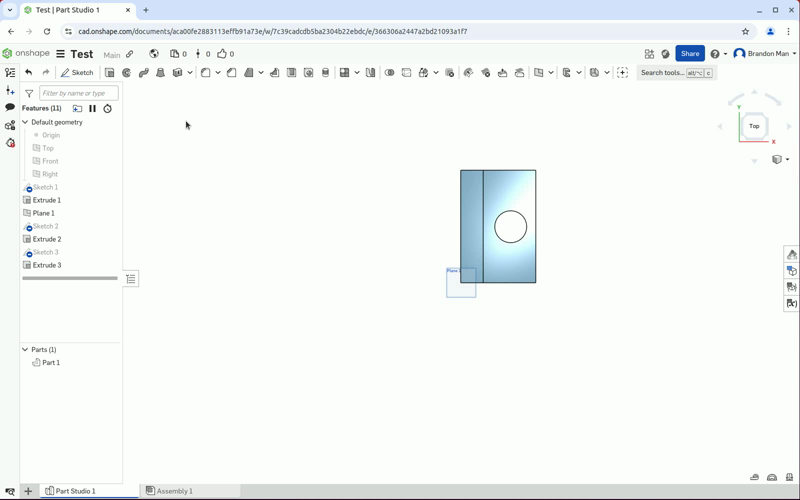
key(shift+h)
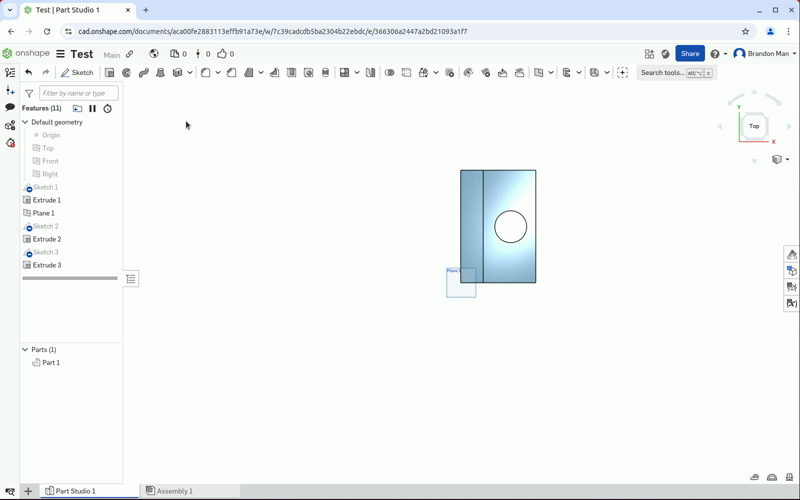
key(shift+h)
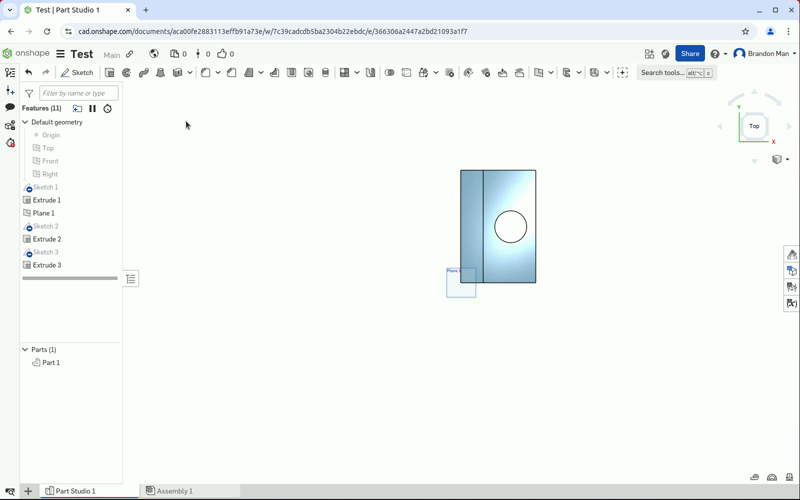
key(shift+7)
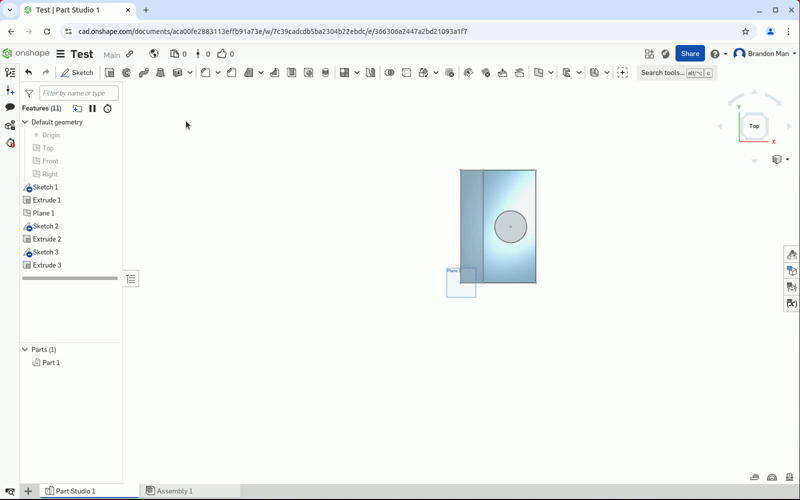
key(up, 3)
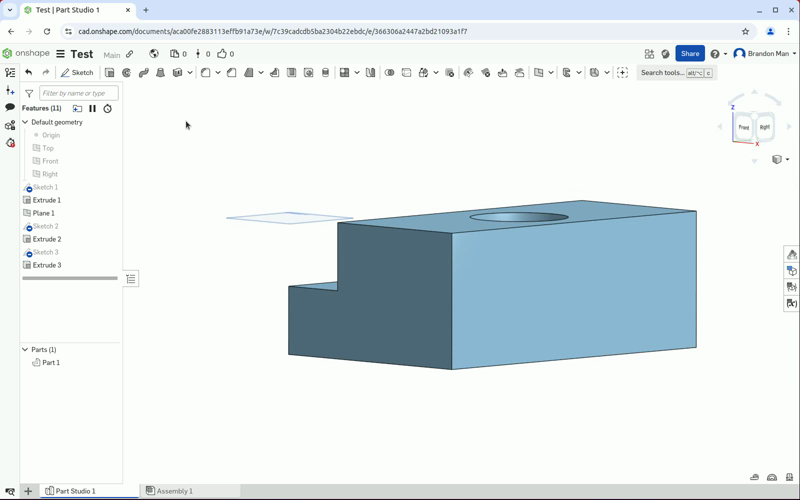
key(left, 3)
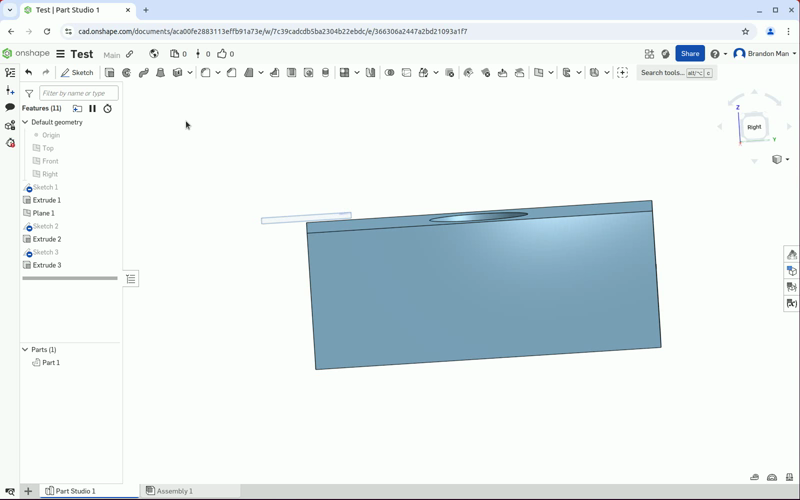
key(right, 3)
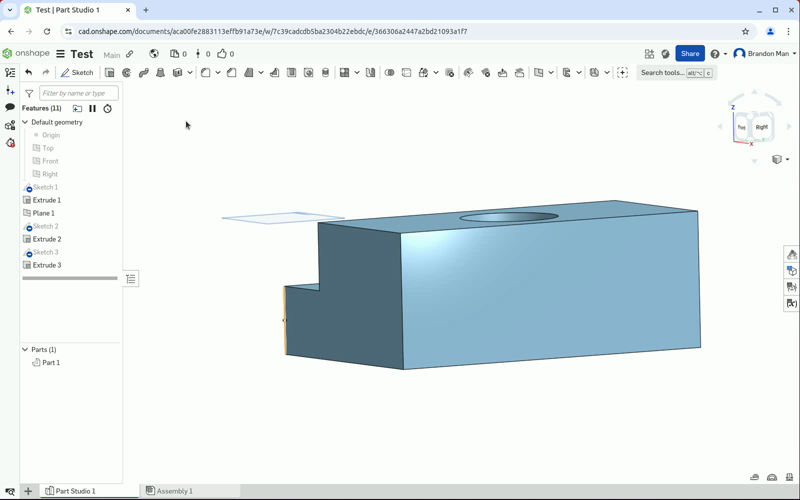
key(down, 3)
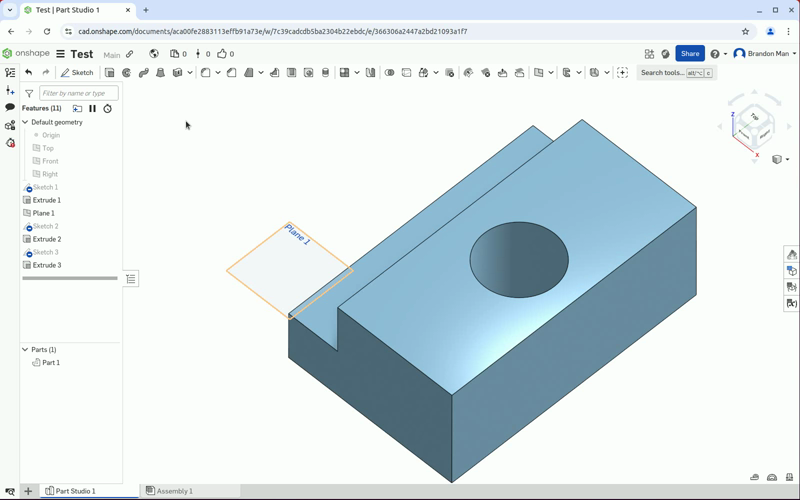
mouse_move(73, 189)
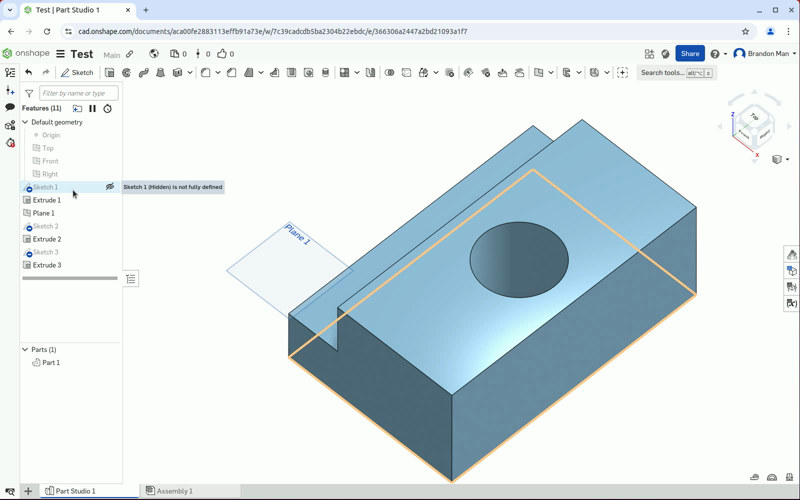
click(73, 189)